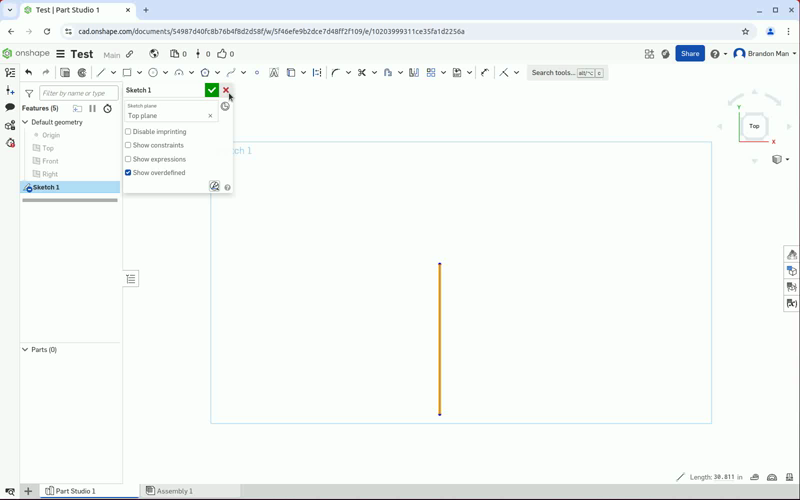
key(shift+h)
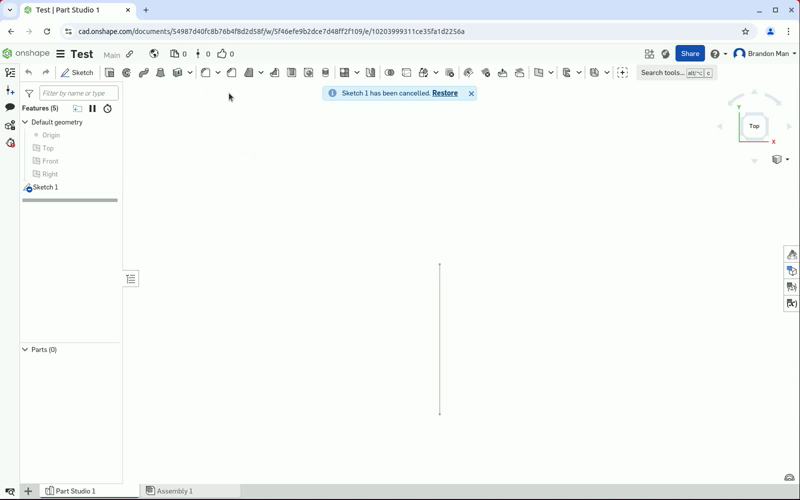
key(shift+s)
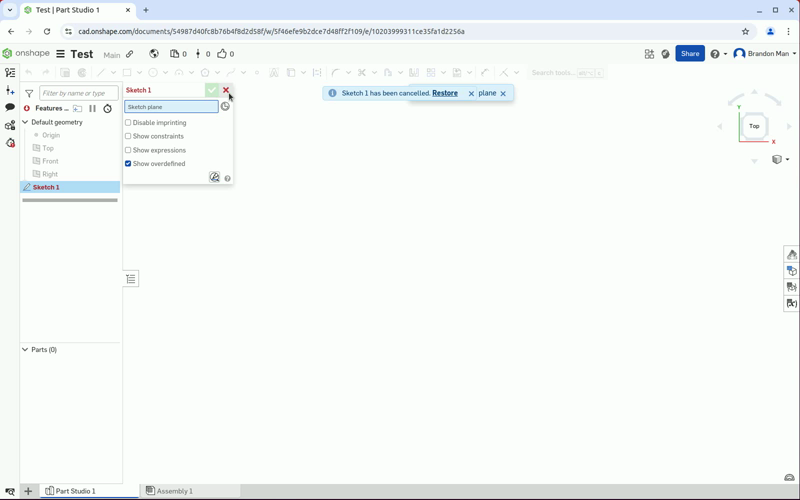
mouse_move(73, 150)
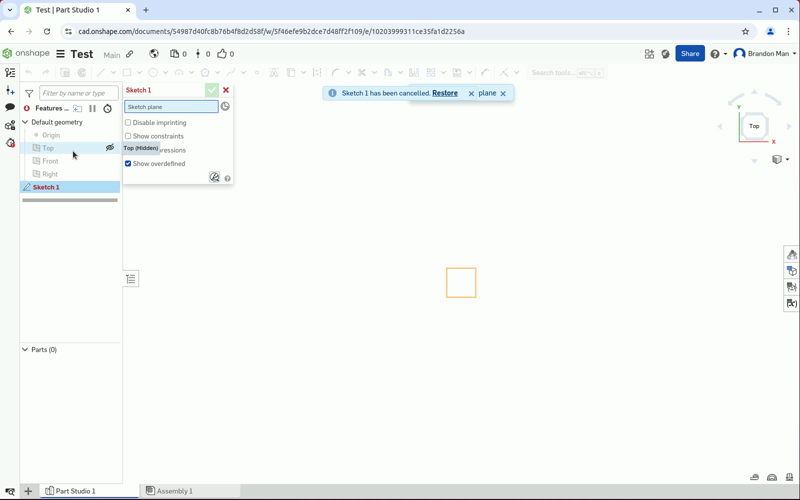
click(73, 150)
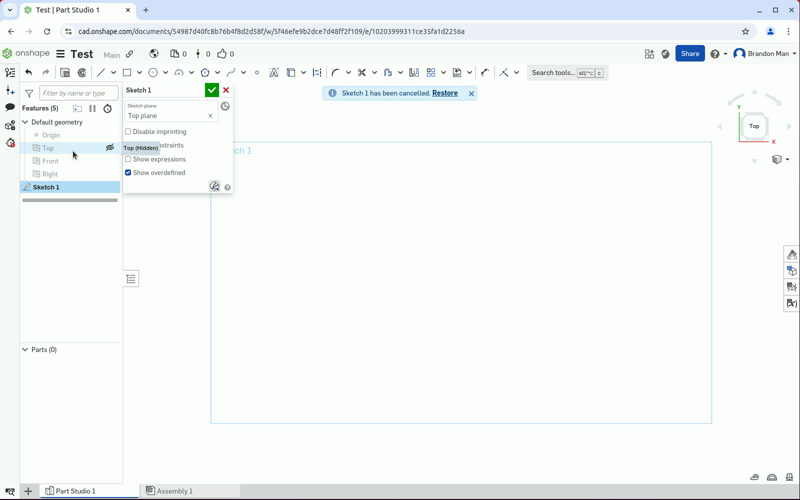
mouse_move(73, 352)
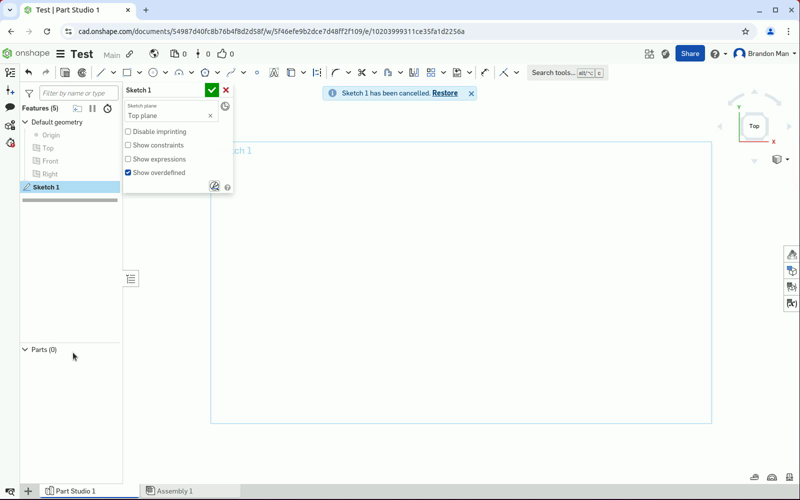
key(y)
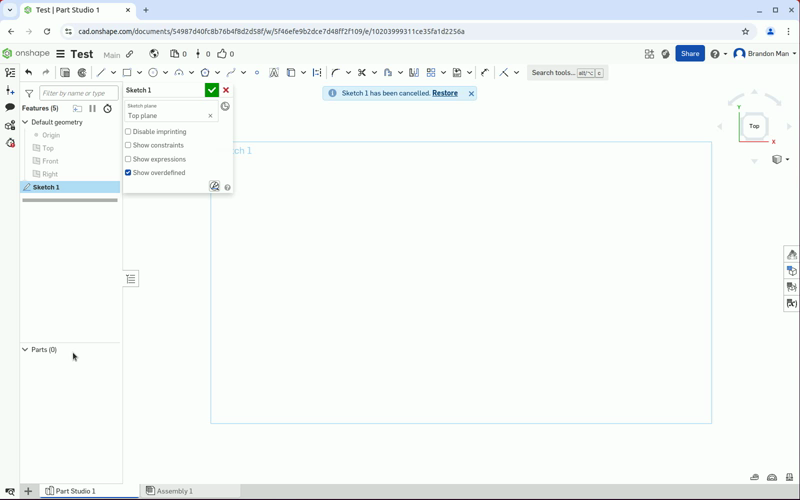
key(l)
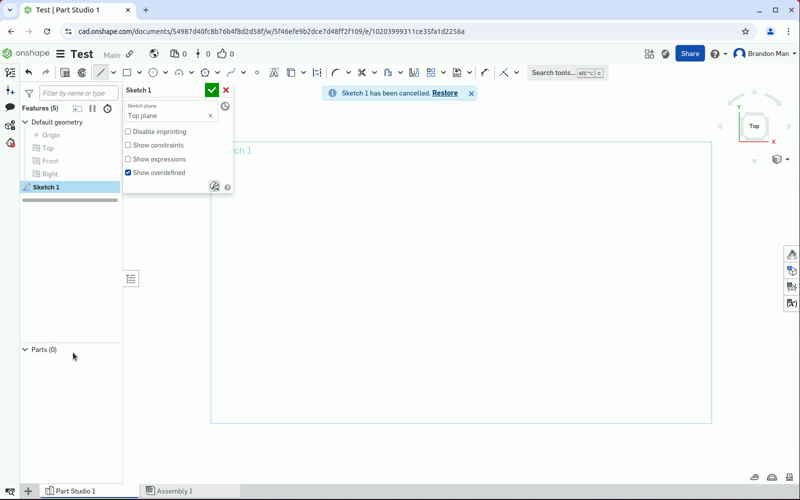
key_down(shift)
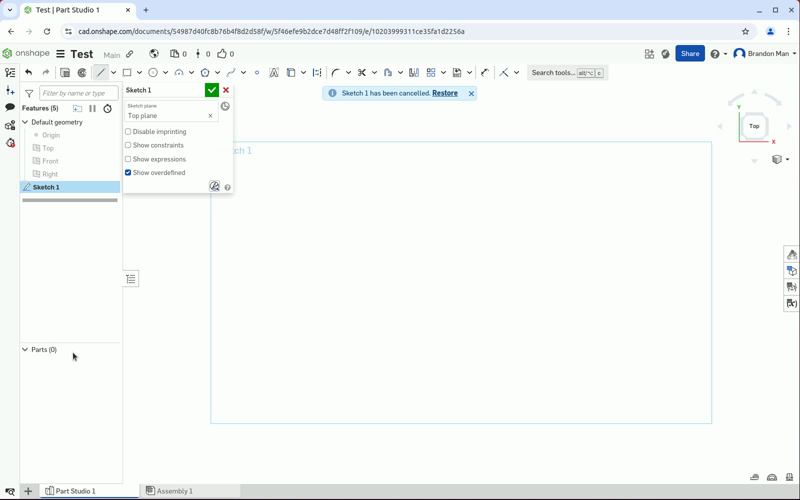
mouse_move(348, 395)
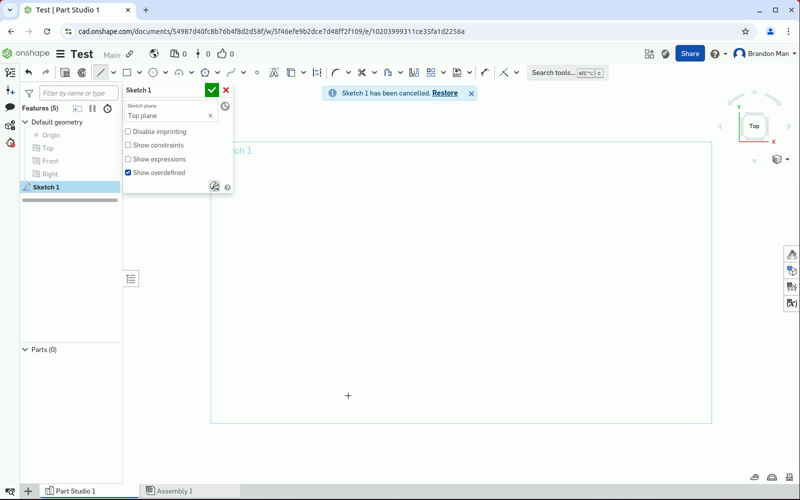
click(348, 395)
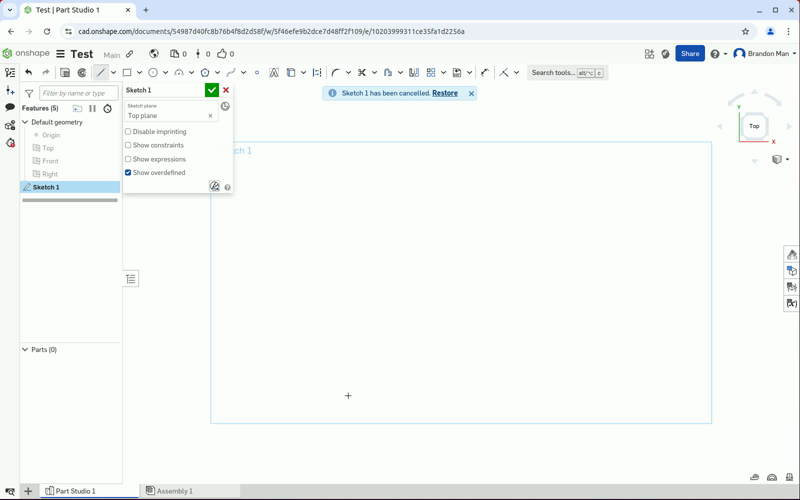
key_up(shift)
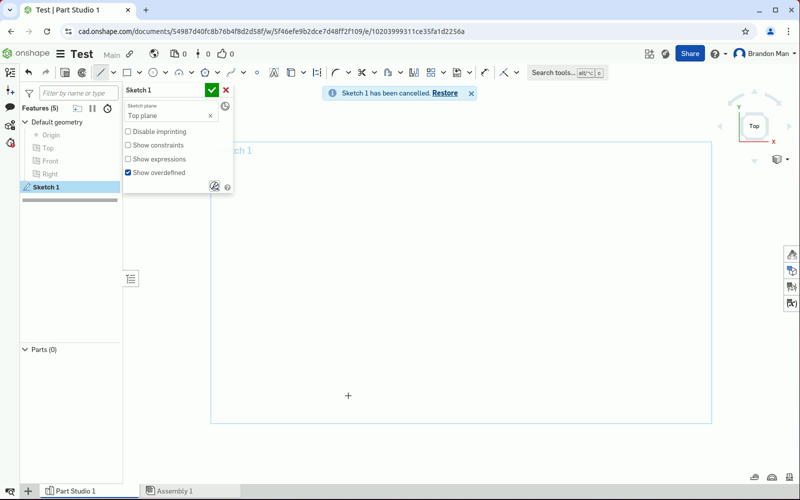
key_down(shift)
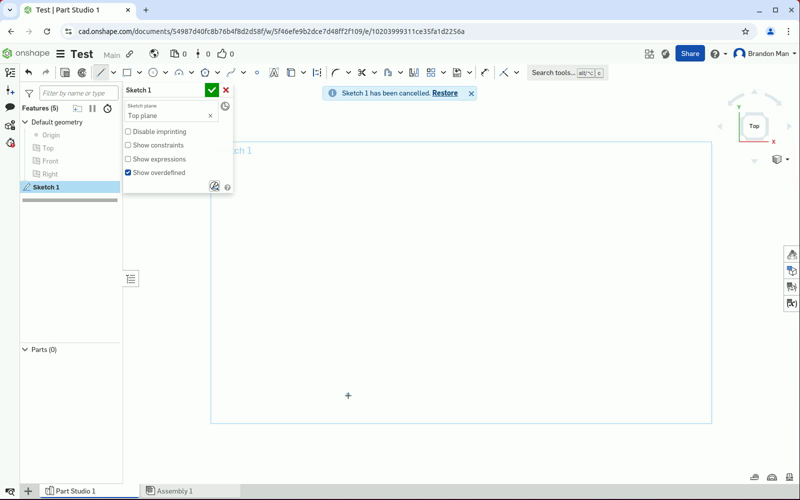
mouse_move(572, 395)
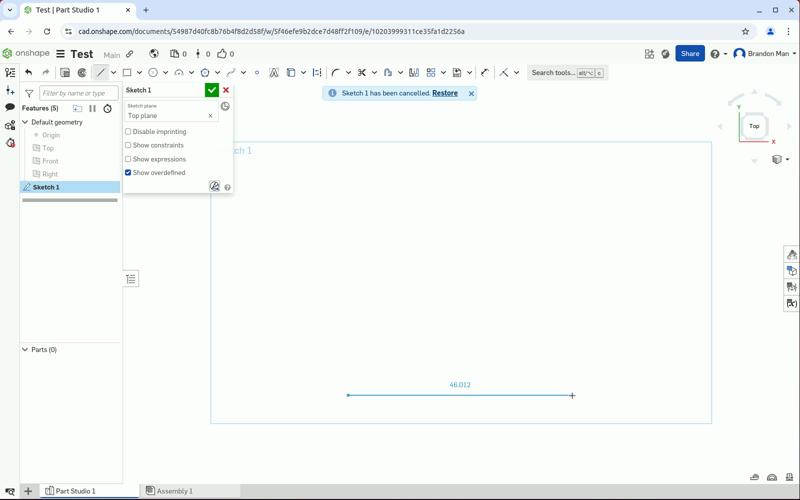
click(572, 395)
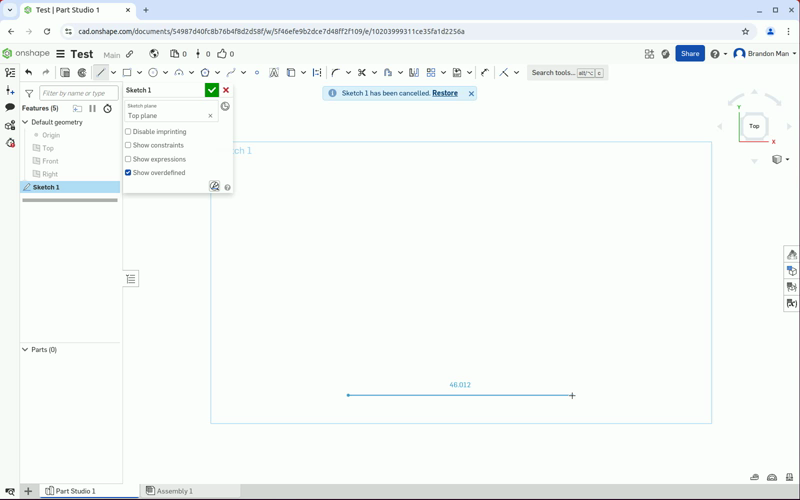
key_up(shift)
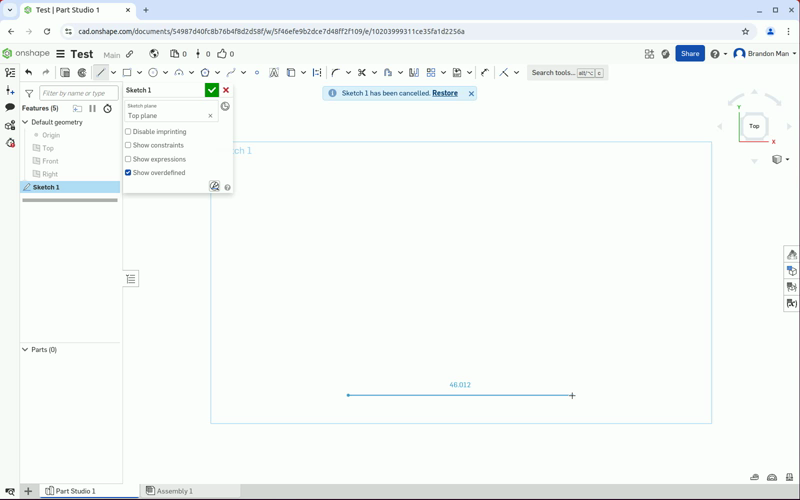
key_down(shift)
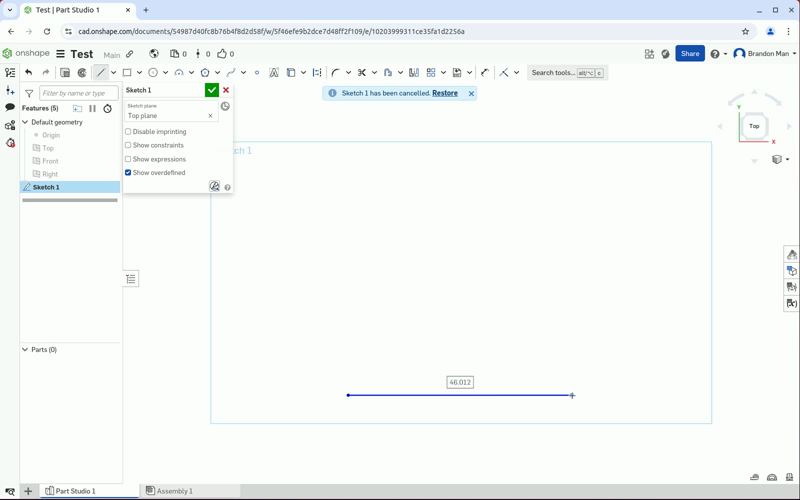
mouse_move(572, 171)
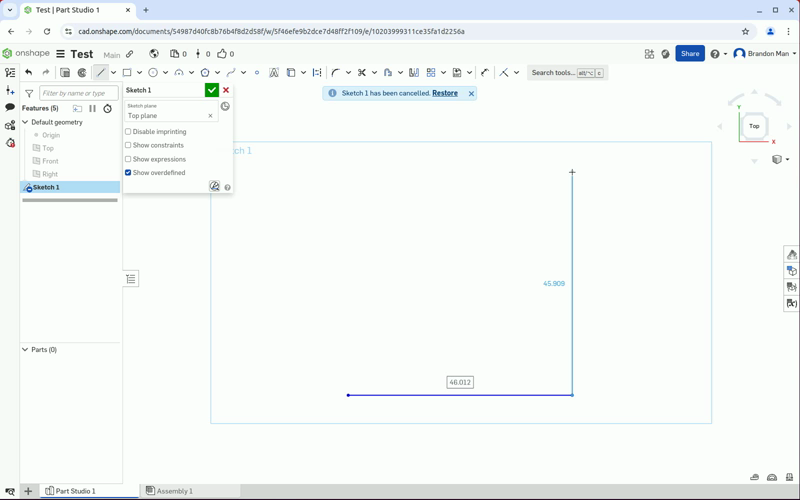
click(572, 171)
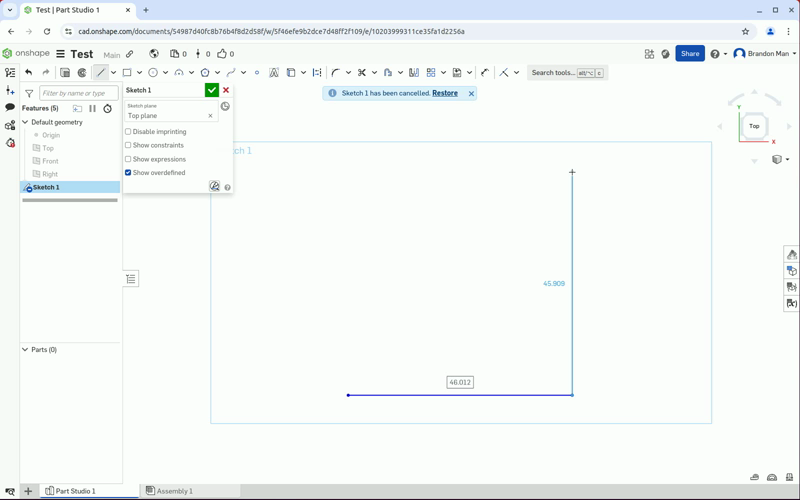
key_up(shift)
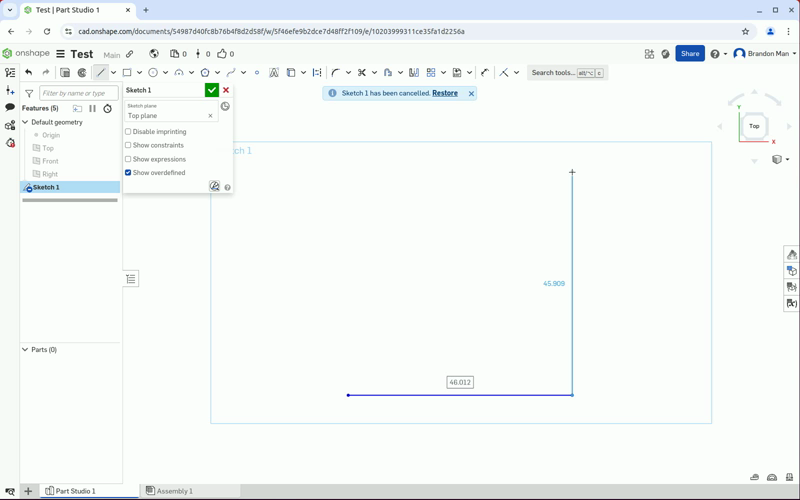
key_down(shift)
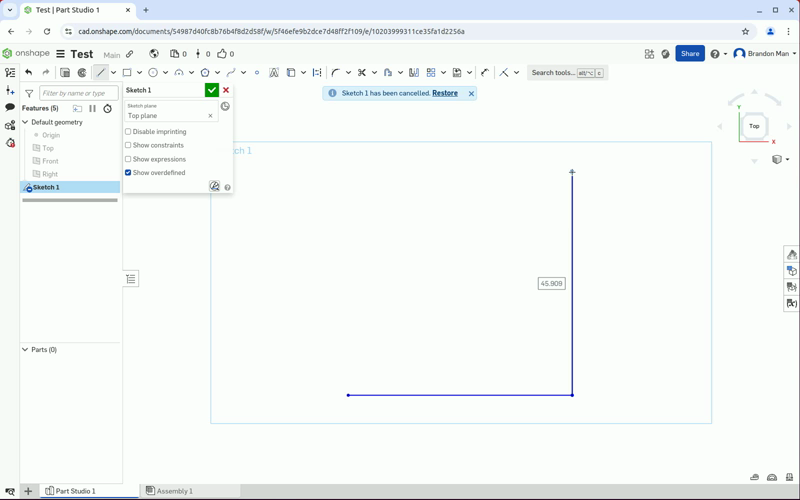
mouse_move(348, 171)
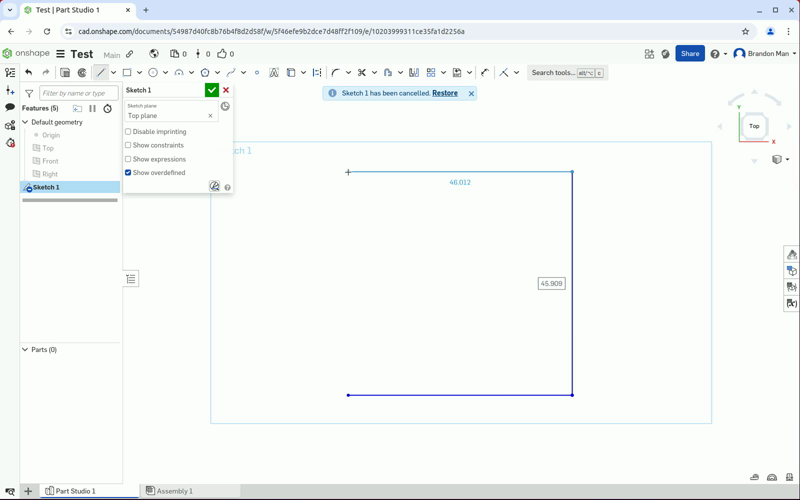
click(348, 171)
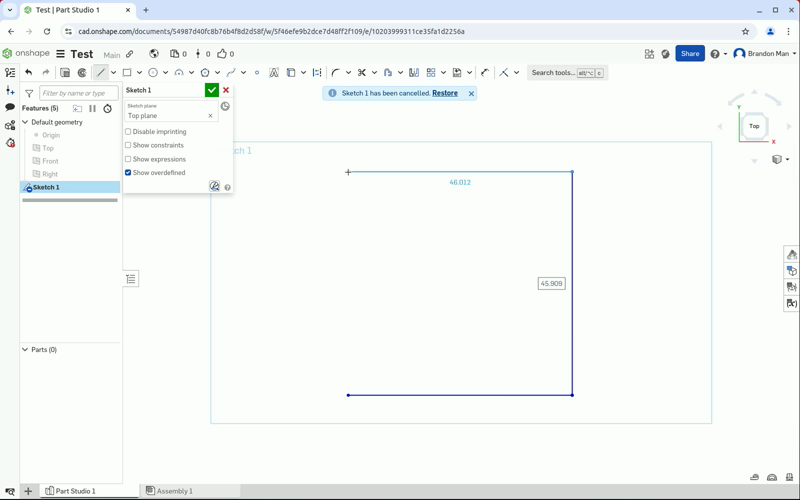
key_up(shift)
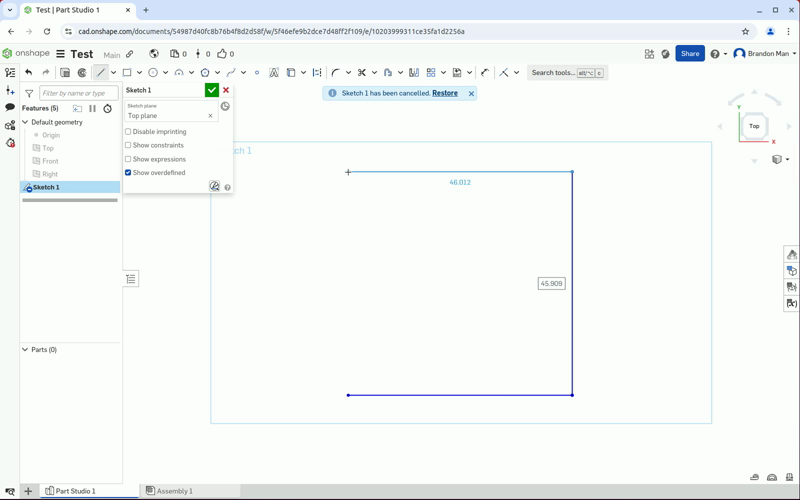
key_down(shift)
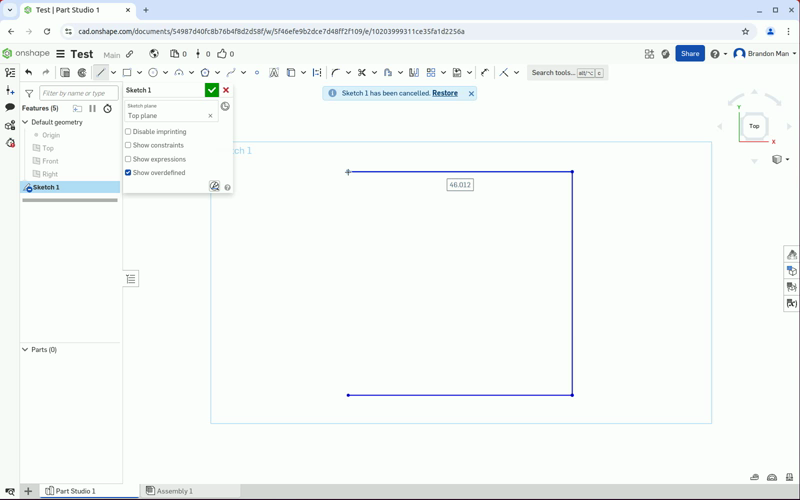
mouse_move(348, 395)
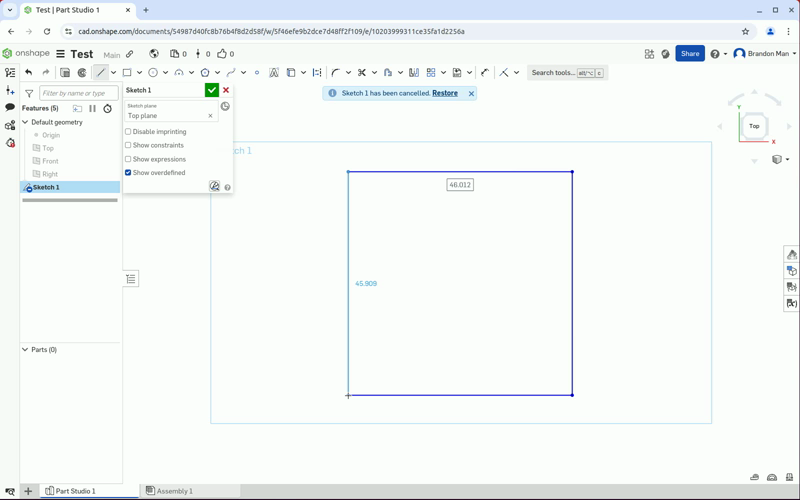
key_up(shift)
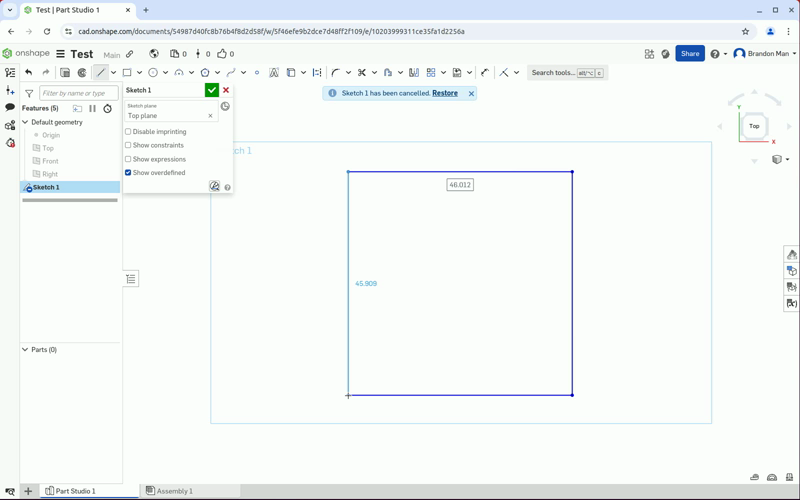
click(348, 395)
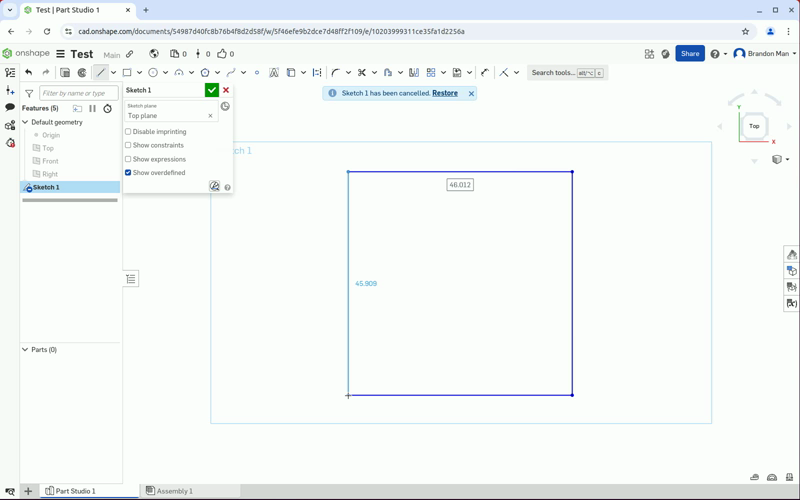
key(esc)
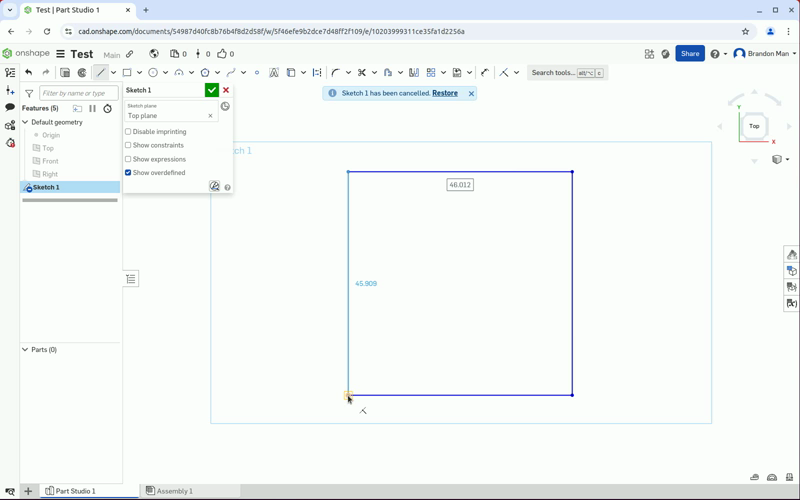
key(l)
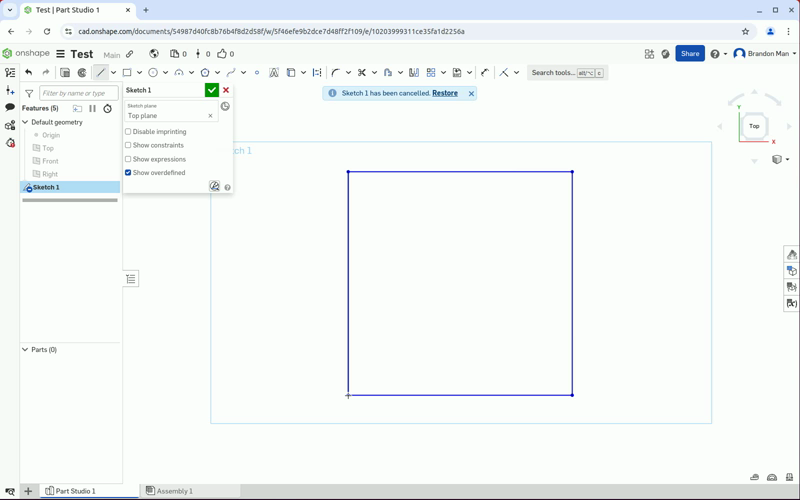
key_down(shift)
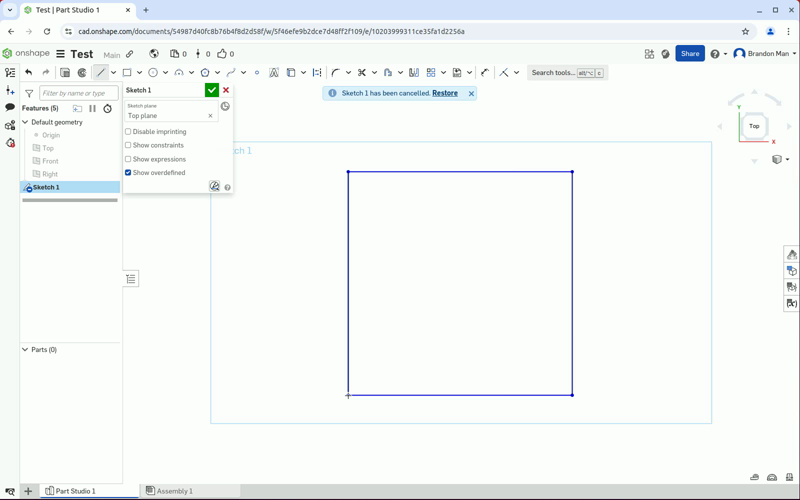
mouse_move(353, 388)
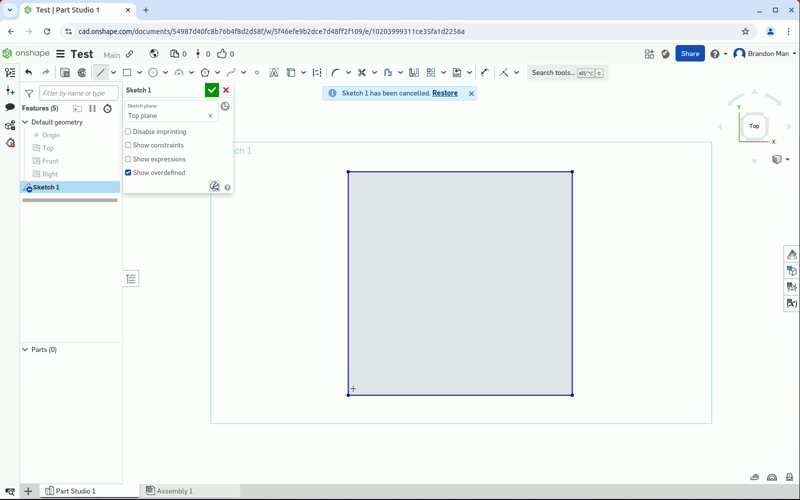
click(353, 388)
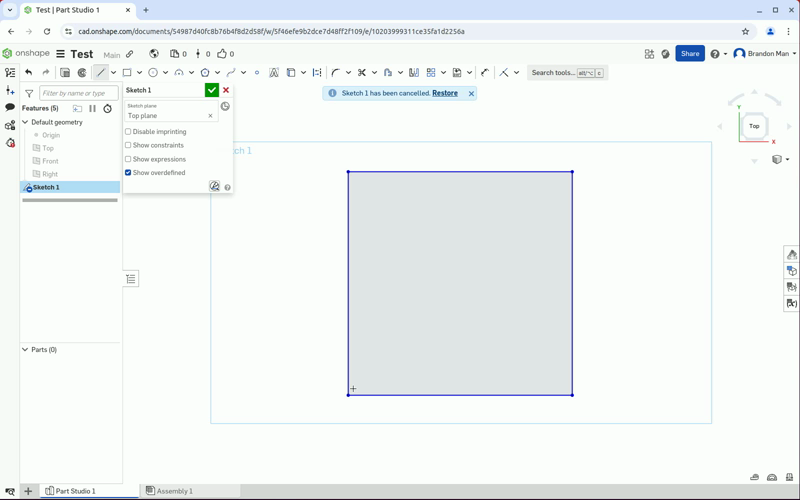
key_up(shift)
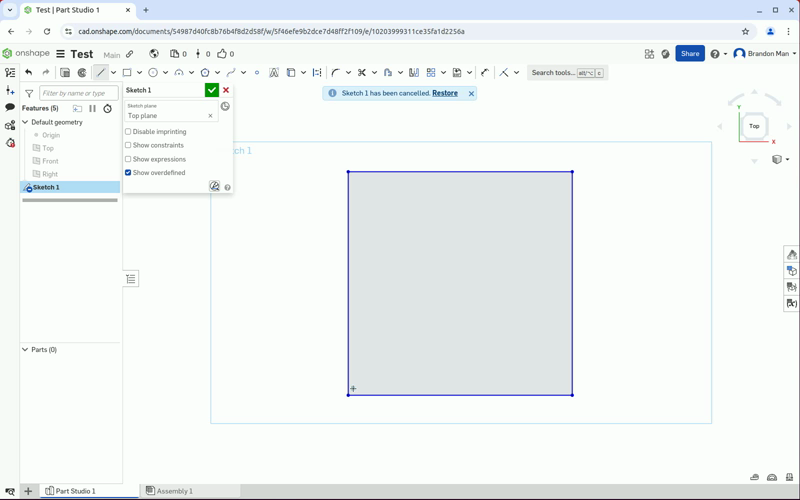
key_down(shift)
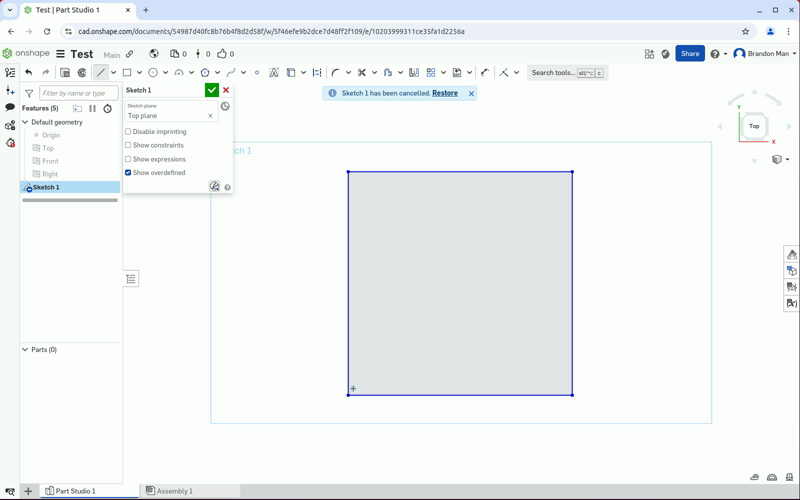
mouse_move(567, 388)
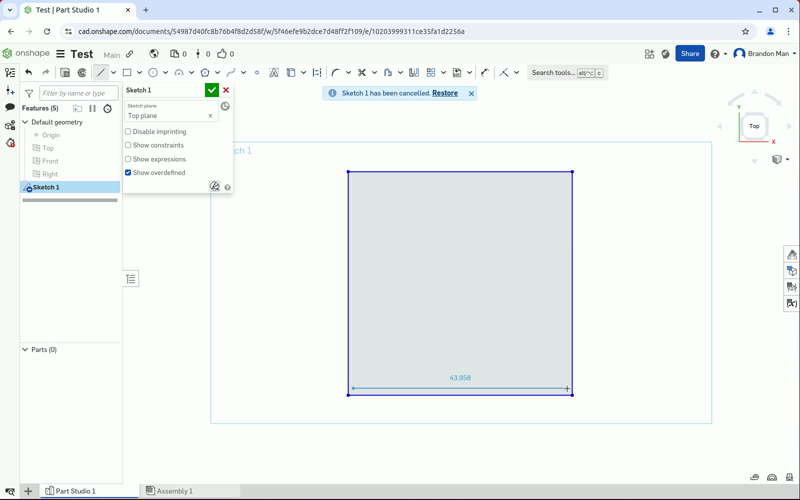
click(567, 388)
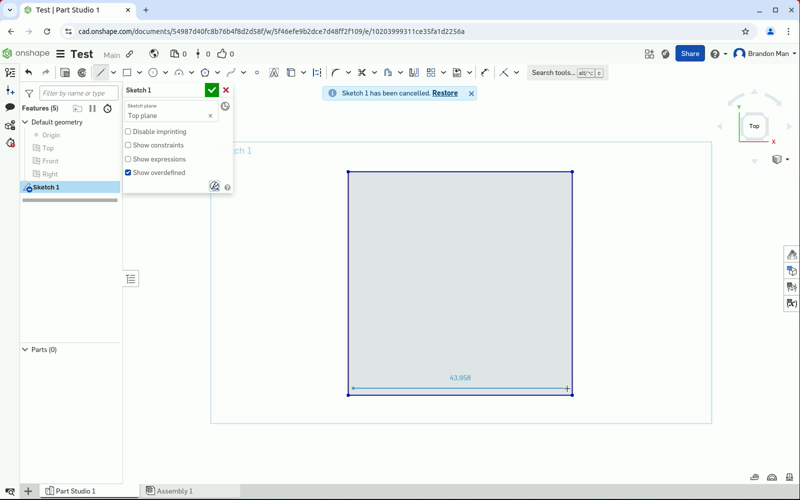
key_up(shift)
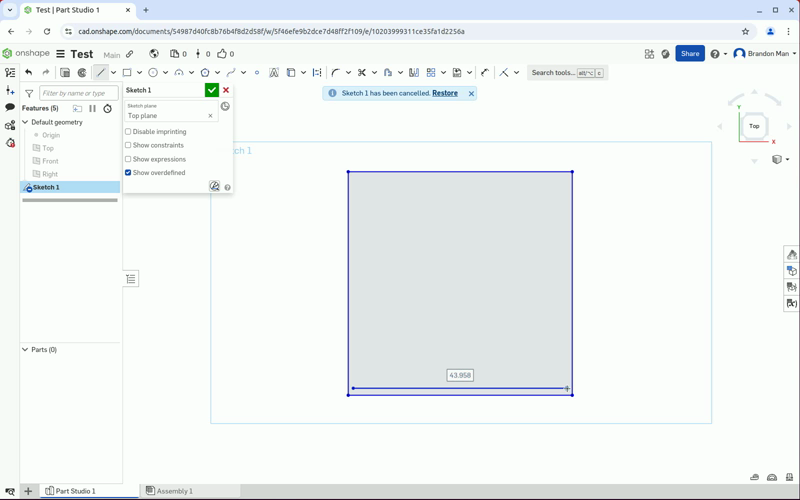
key_down(shift)
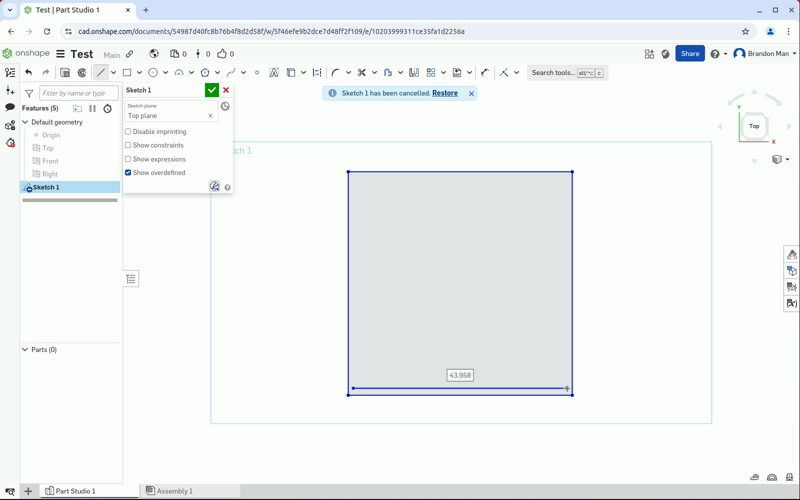
mouse_move(567, 178)
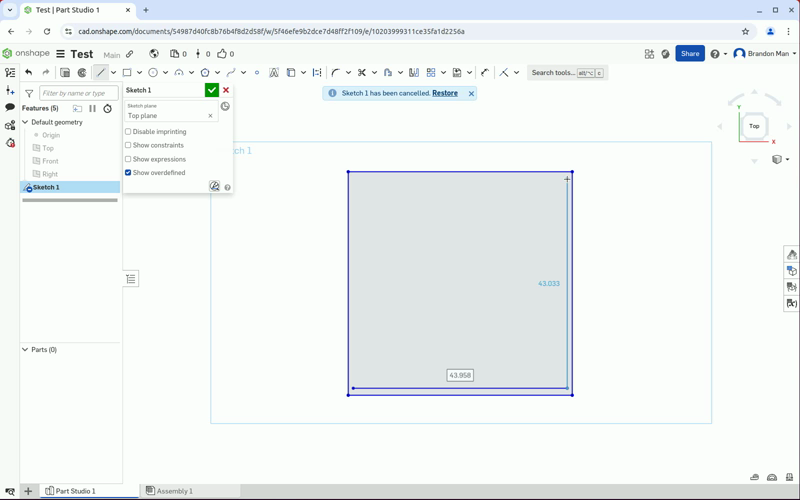
click(567, 178)
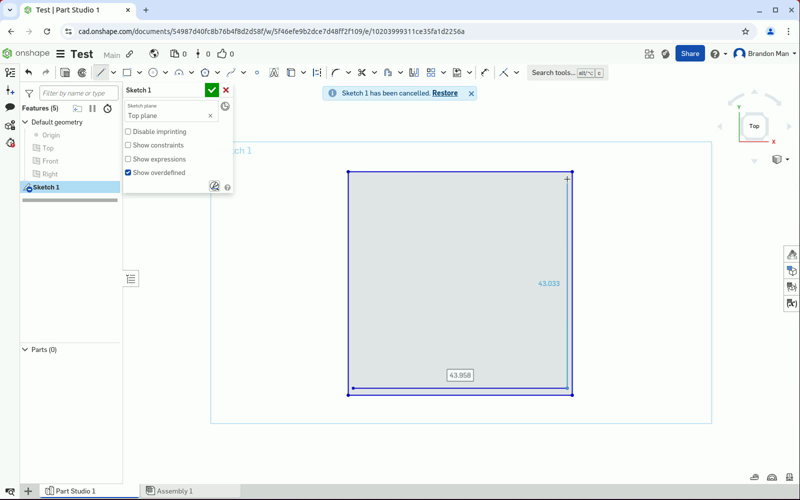
key_up(shift)
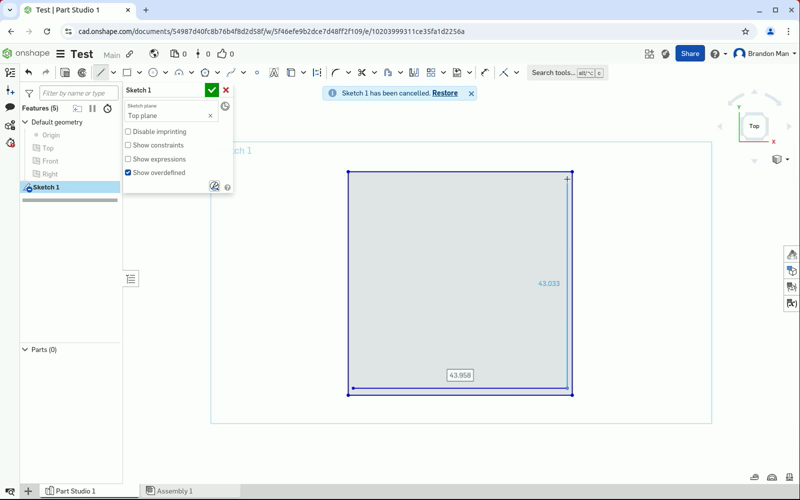
key_down(shift)
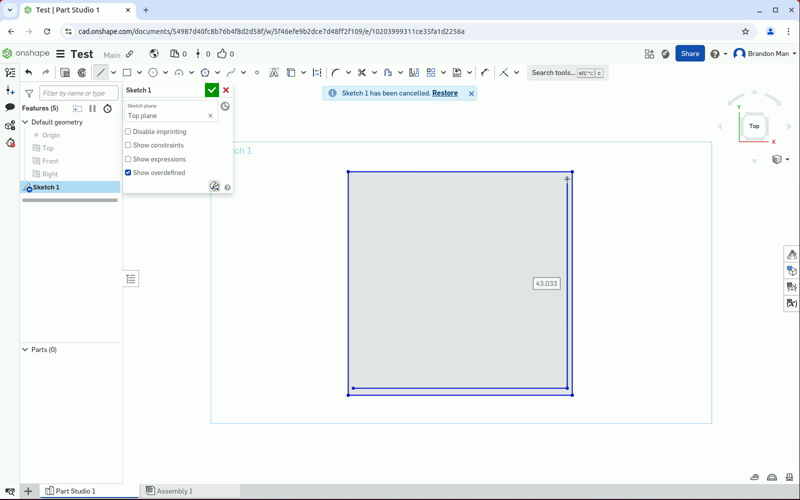
mouse_move(353, 178)
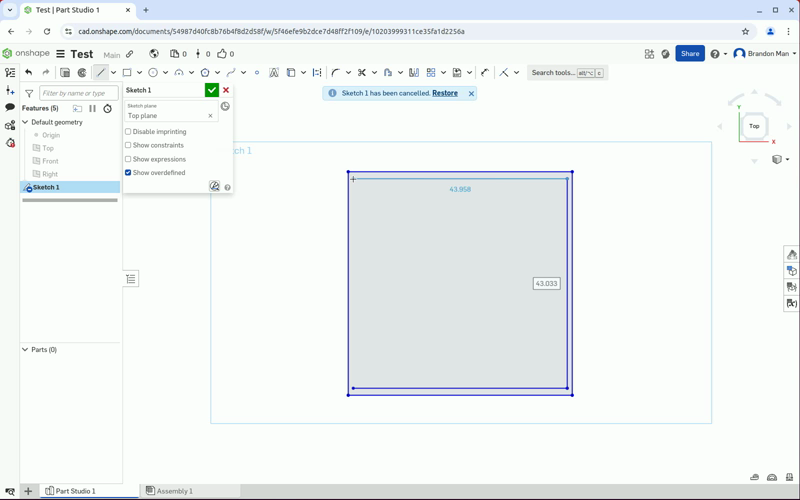
click(353, 178)
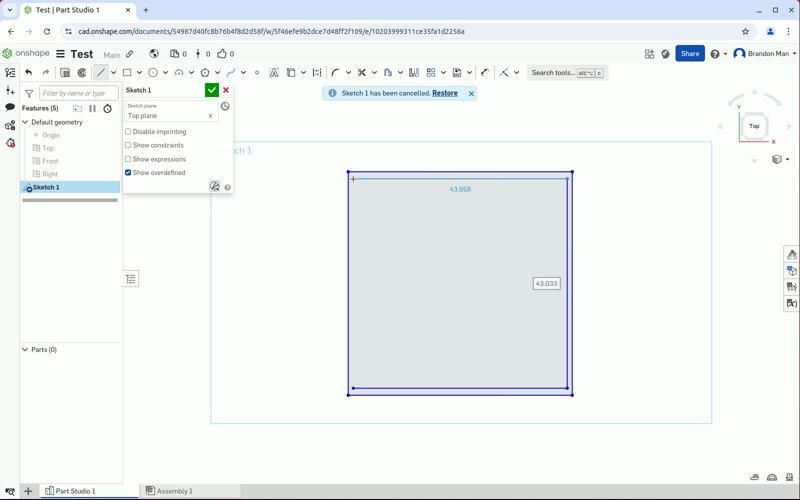
key_up(shift)
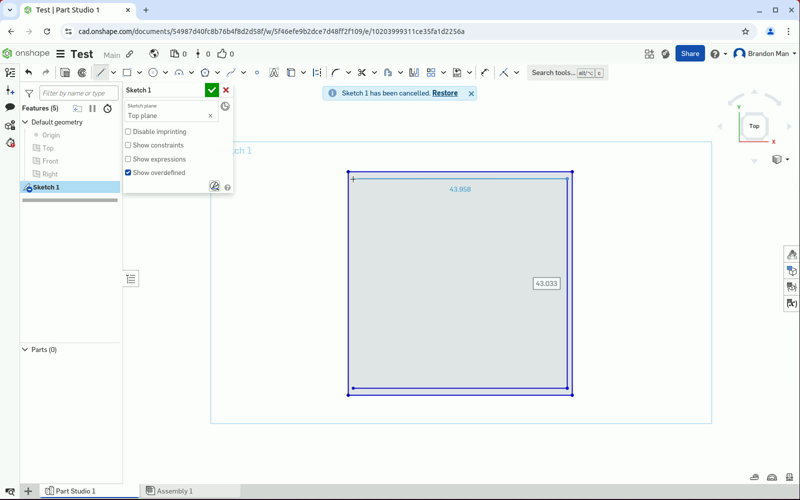
key_down(shift)
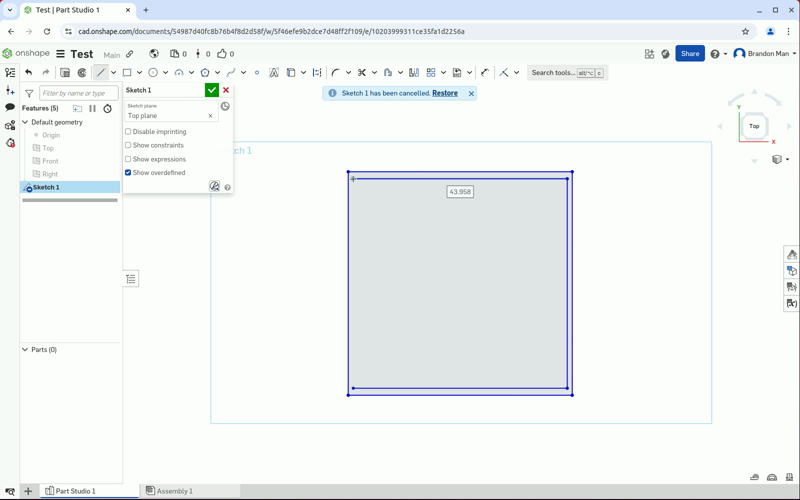
mouse_move(353, 388)
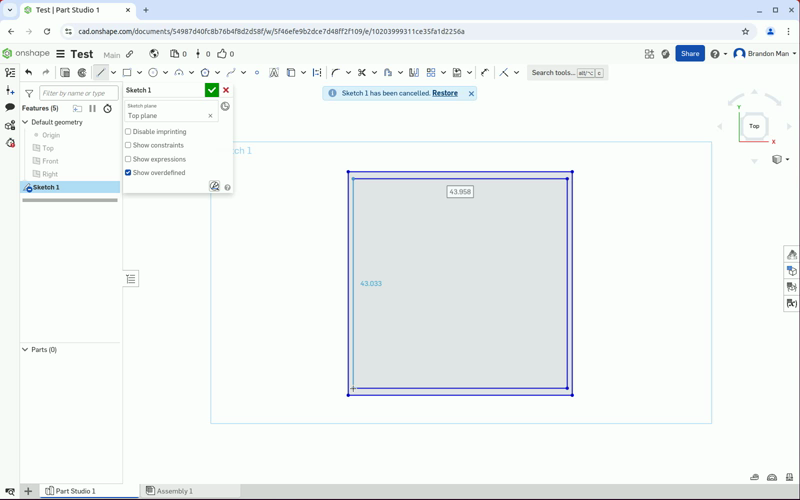
key_up(shift)
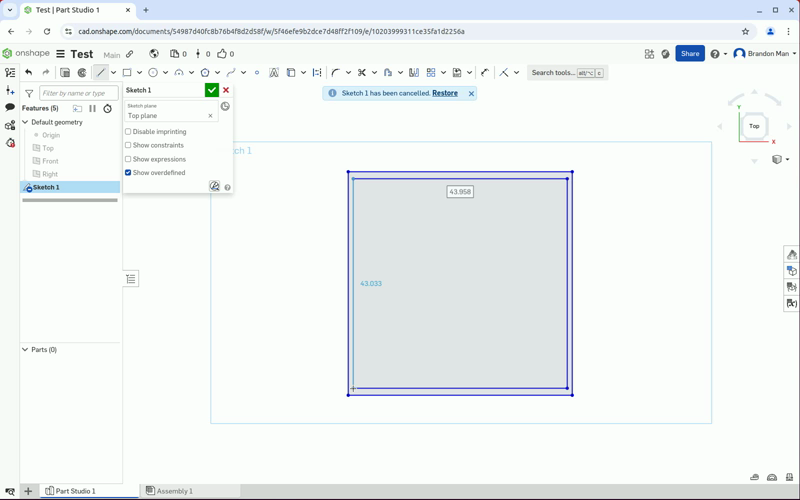
click(353, 388)
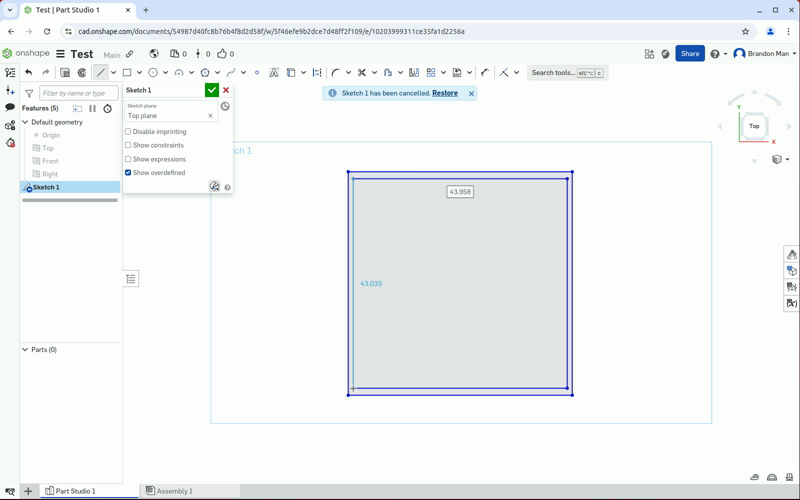
key(esc)
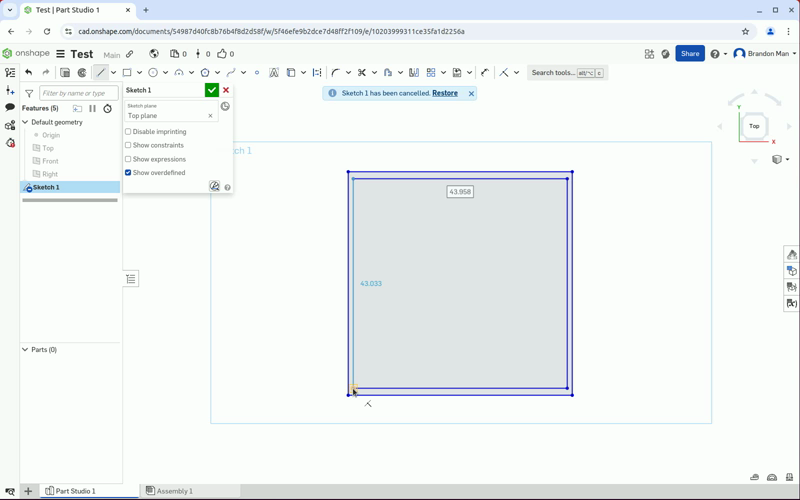
mouse_move(395, 391)
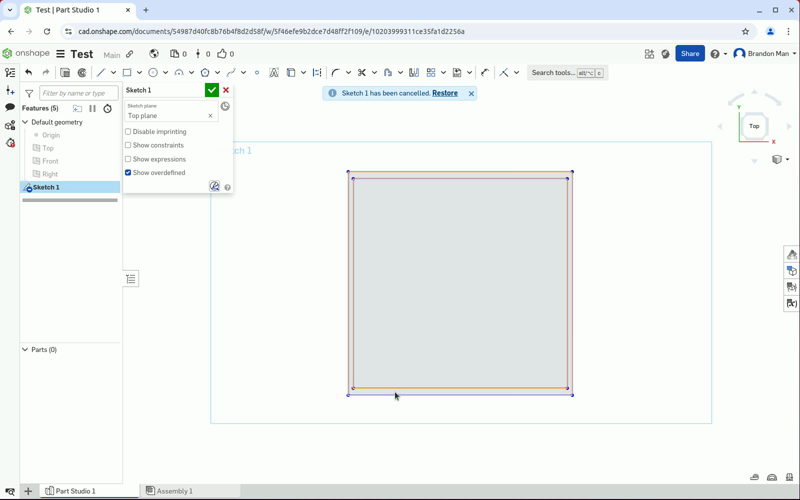
click(395, 391)
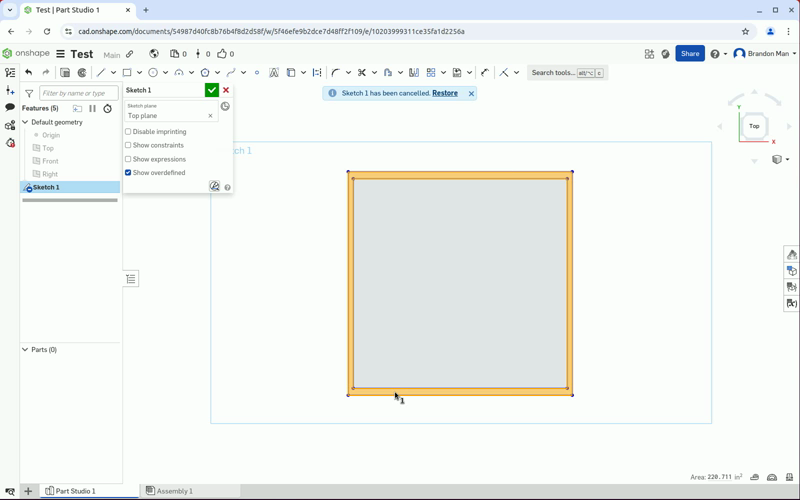
mouse_move(73, 352)
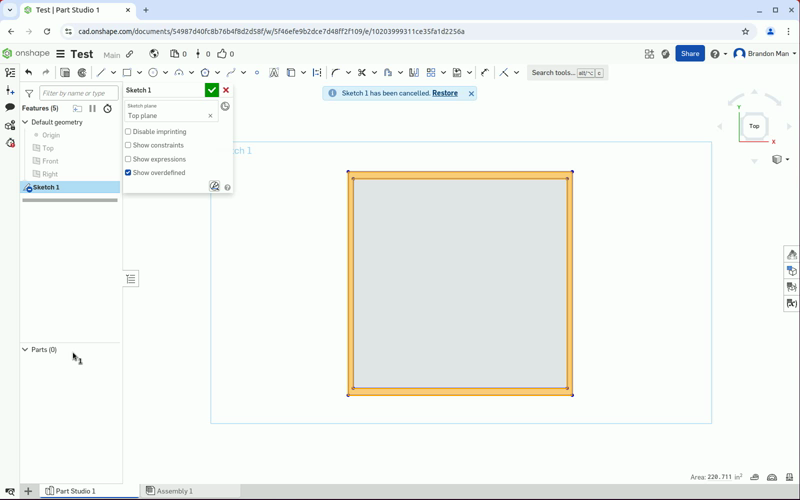
key(shift+y)
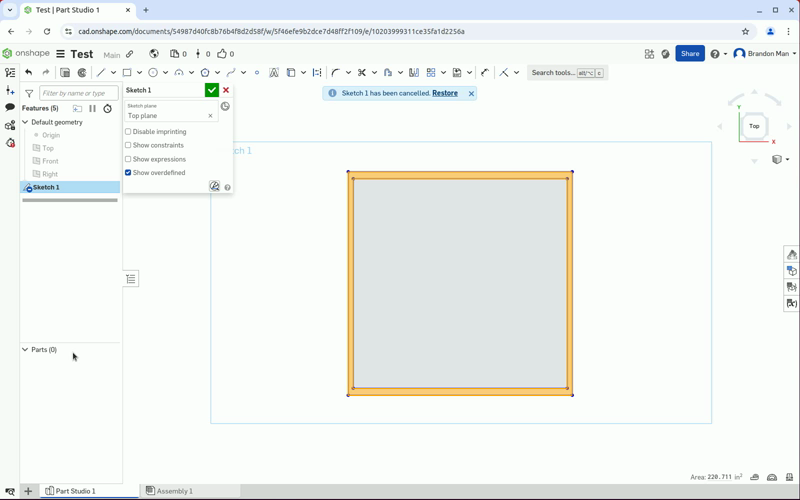
key(shift+e)
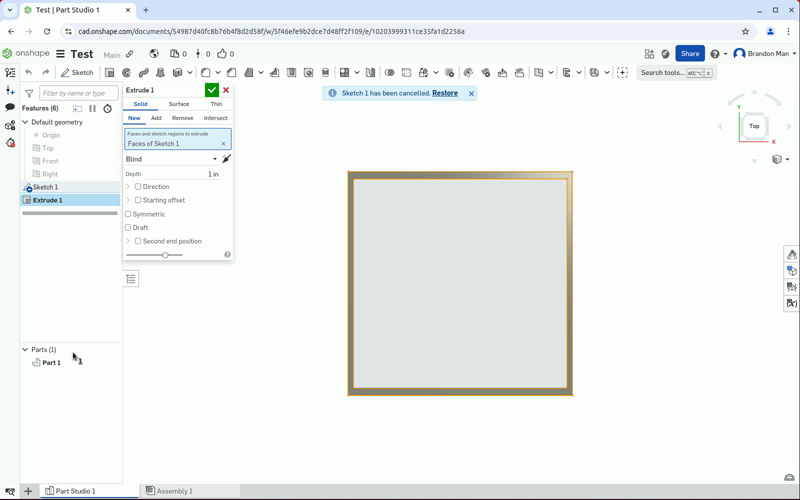
mouse_move(143, 106)
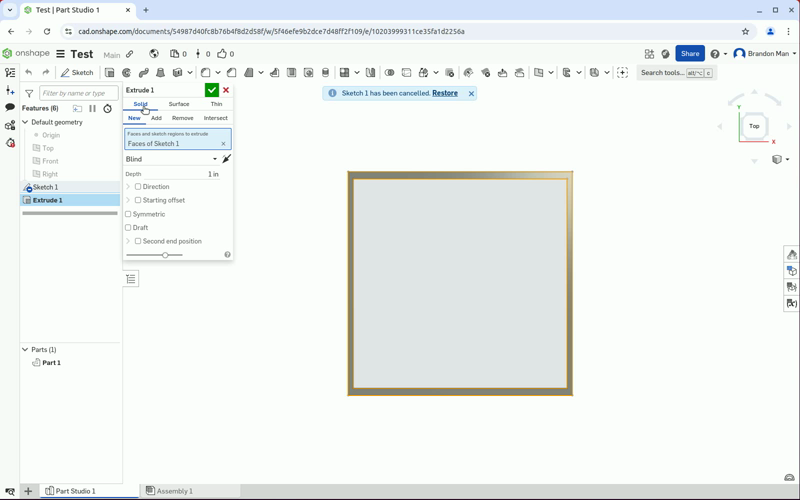
click(143, 106)
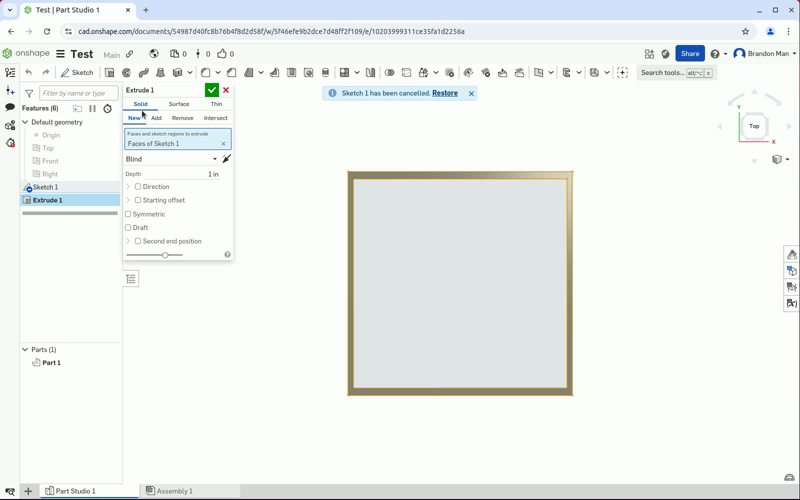
mouse_move(137, 120)
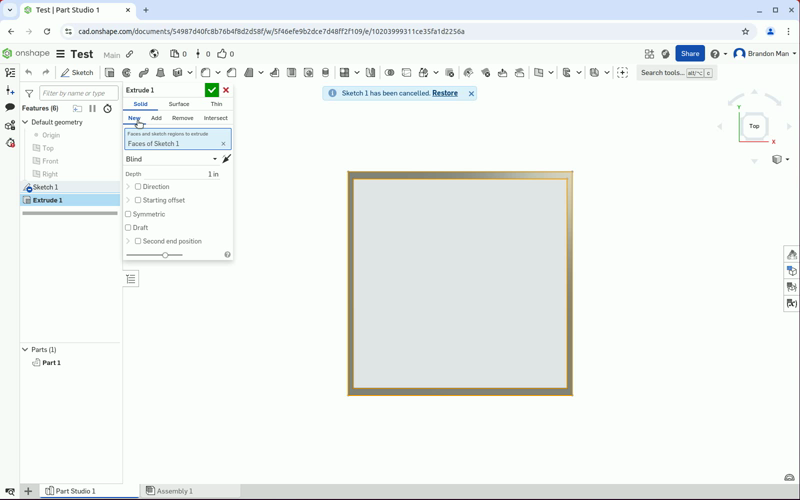
click(137, 120)
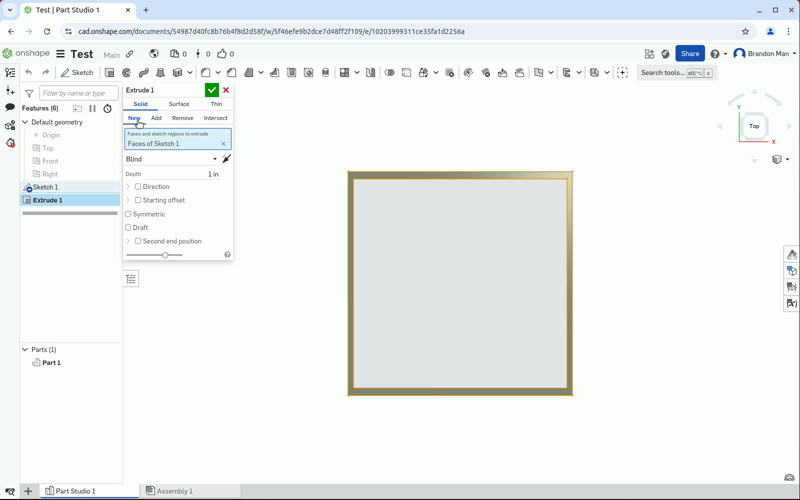
key(tab, 4)
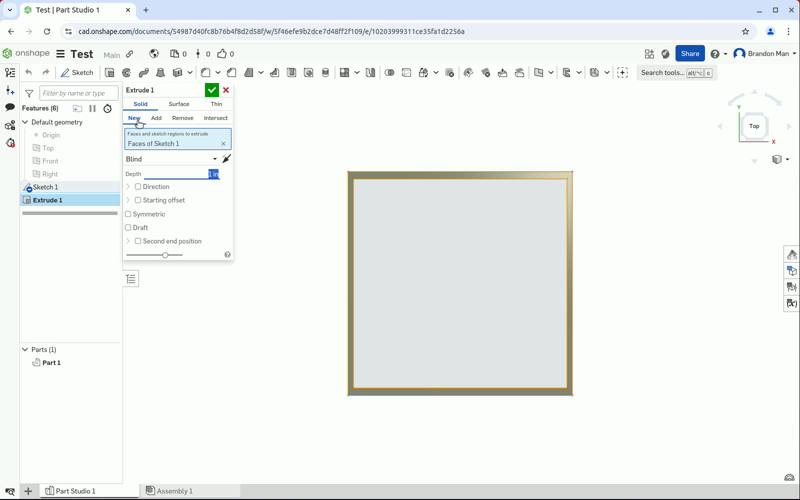
text(3.851)
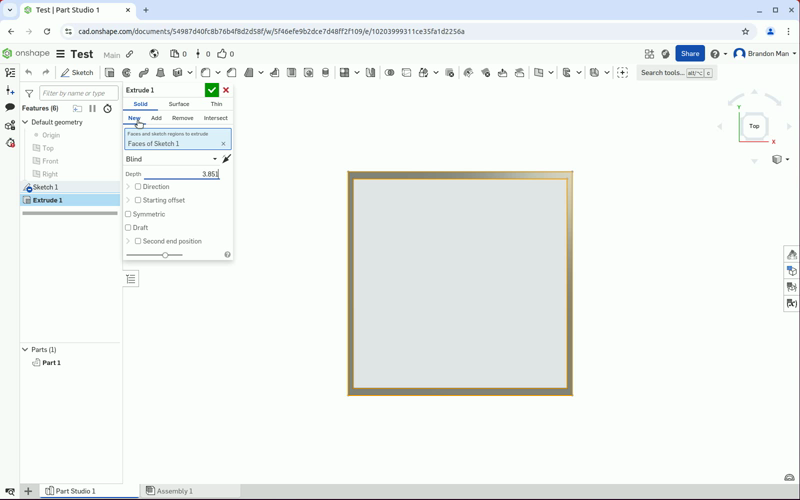
key(enter)
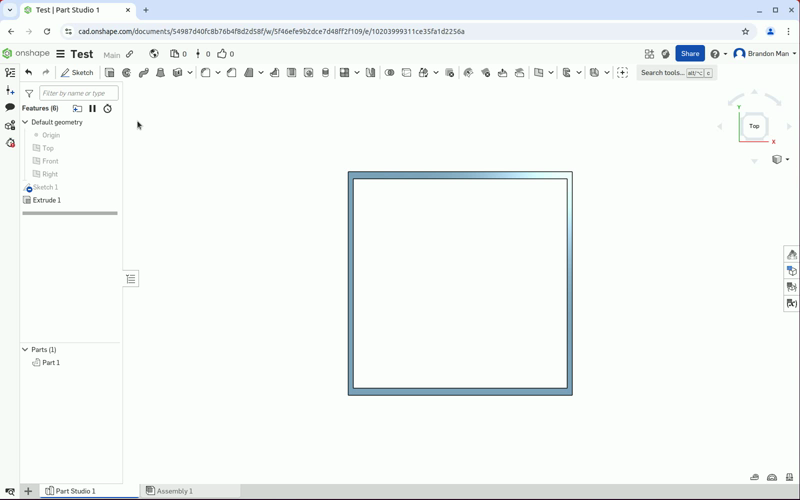
key(shift+h)
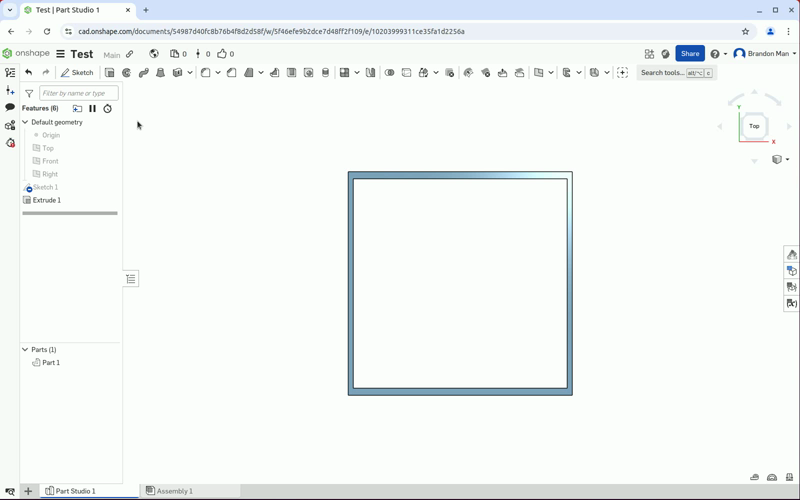
key(shift+h)
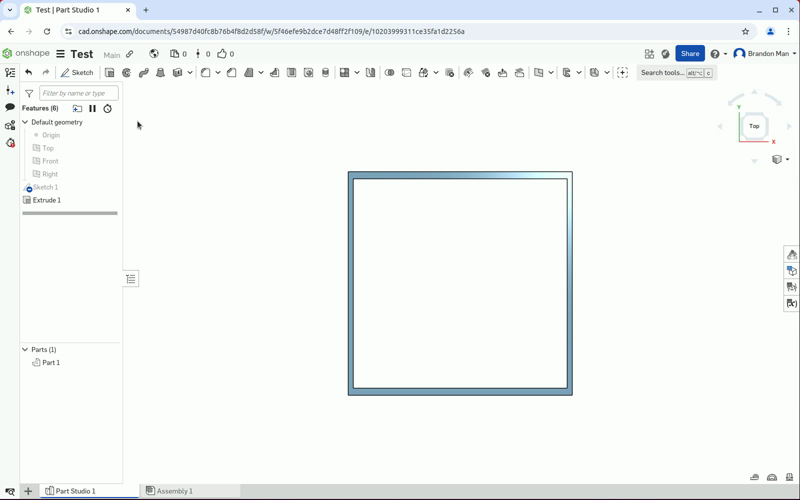
mouse_move(73, 189)
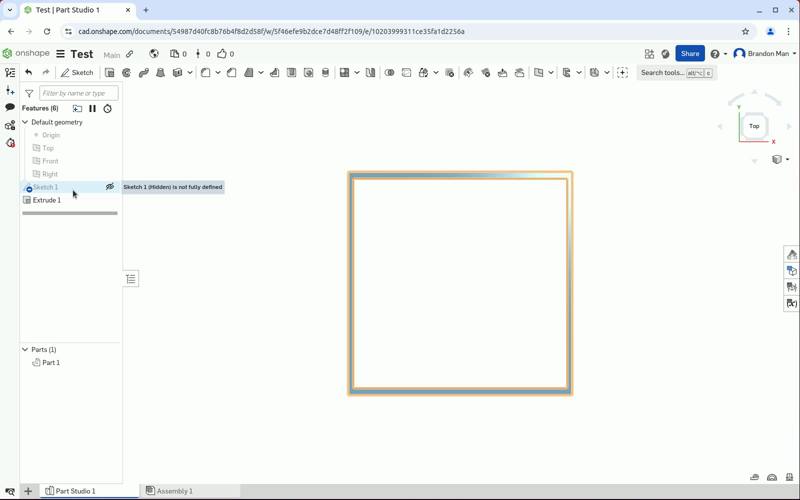
click(73, 189)
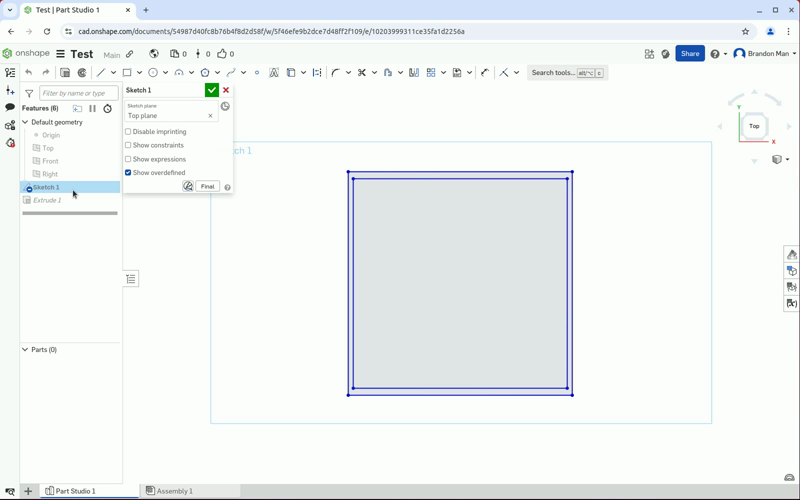
mouse_move(229, 92)
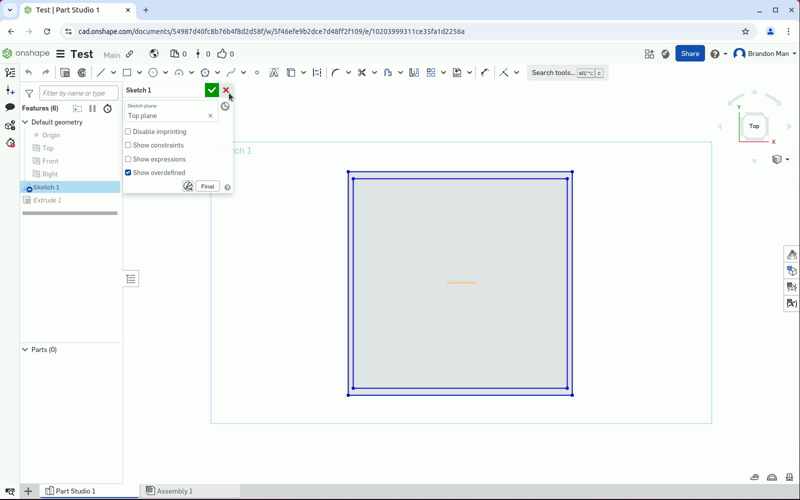
click(229, 92)
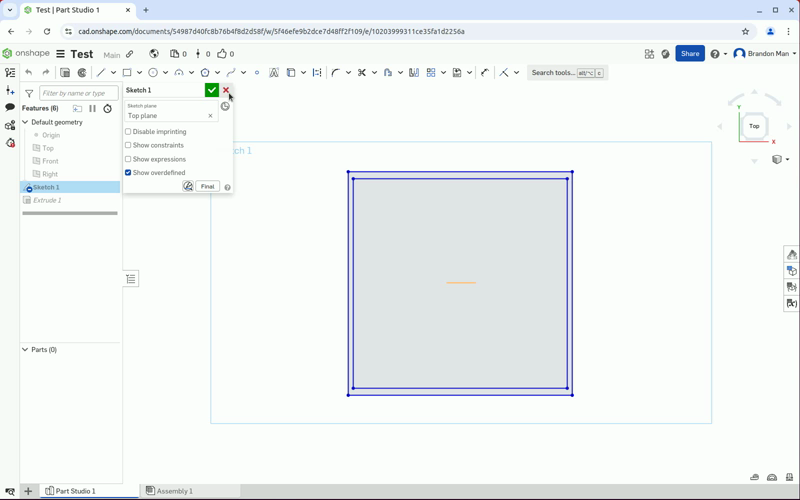
key(shift+s)
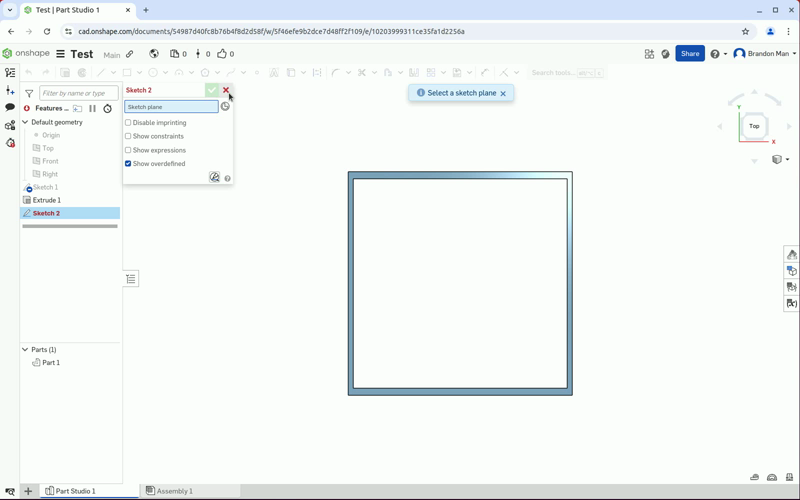
mouse_move(73, 150)
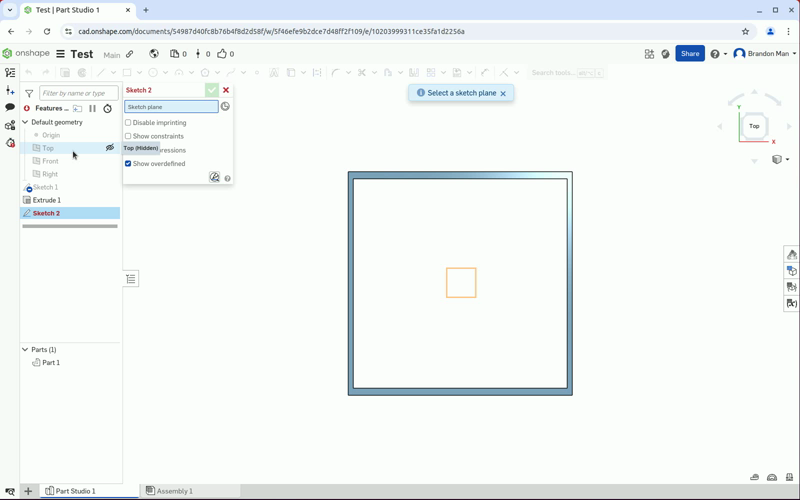
click(73, 150)
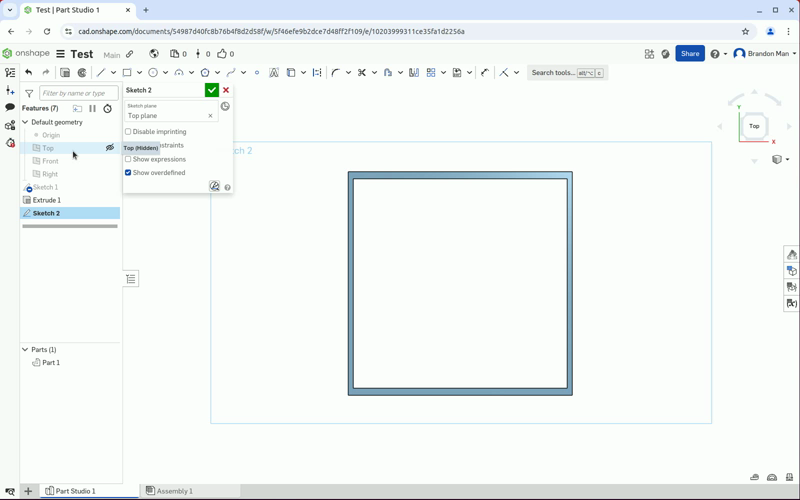
mouse_move(73, 352)
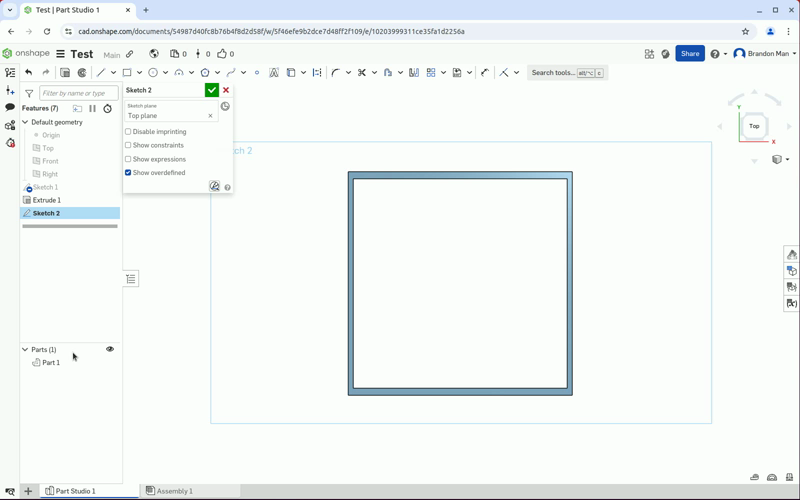
key(y)
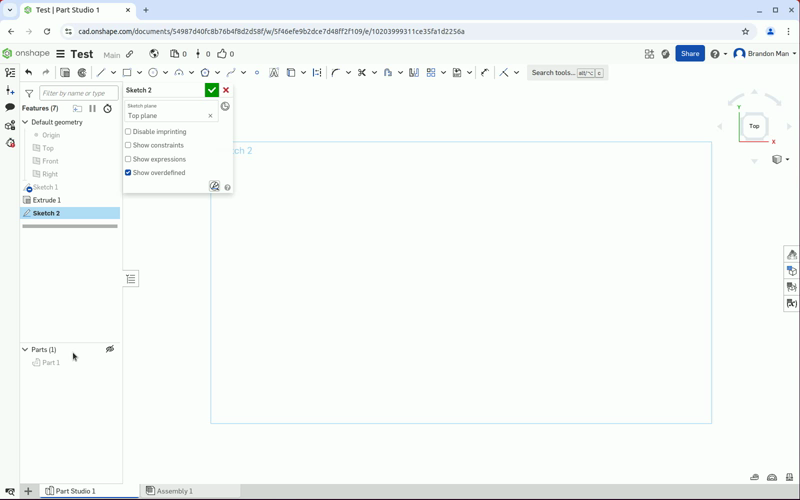
key(l)
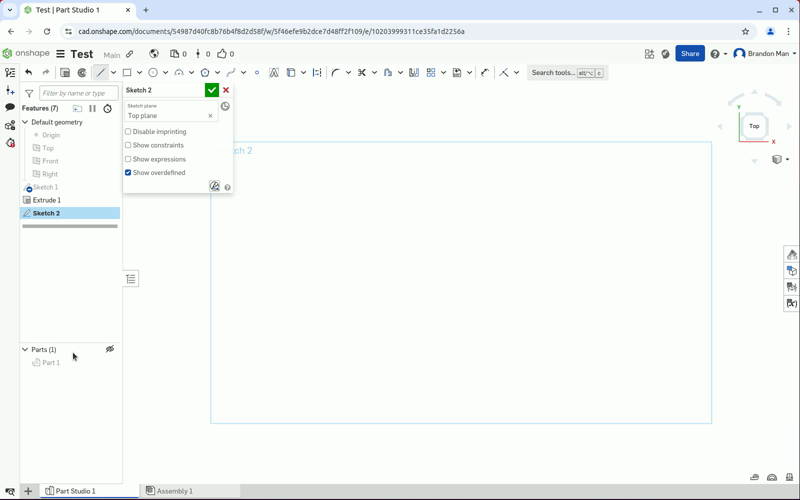
key_down(shift)
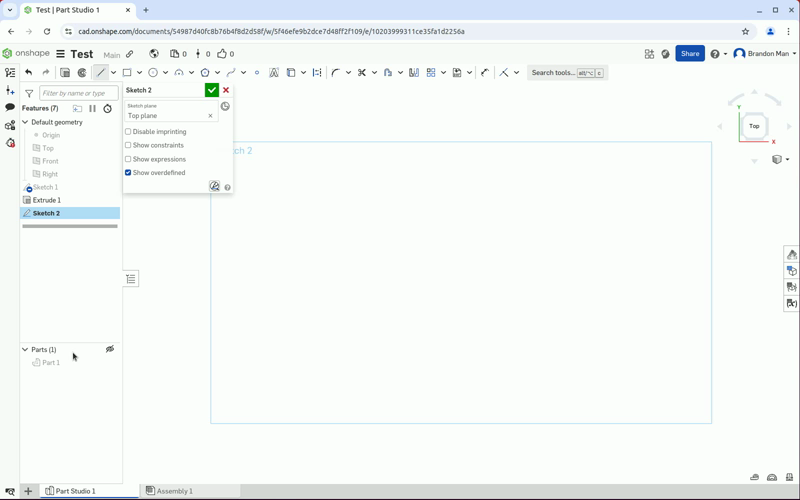
mouse_move(348, 395)
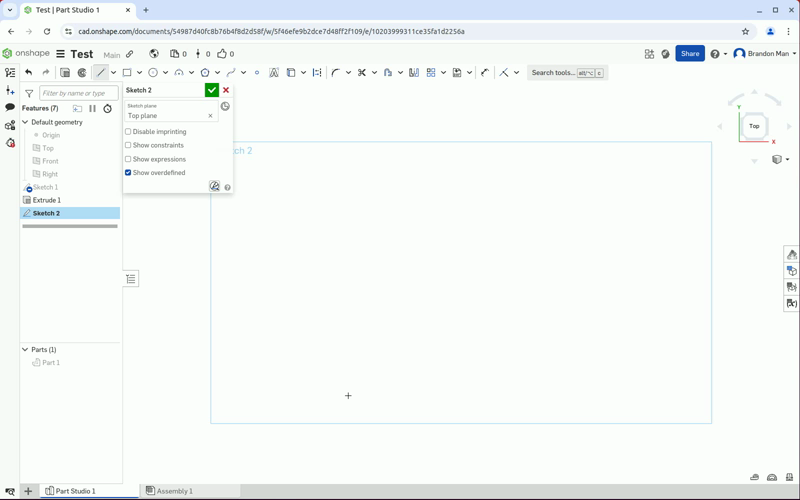
click(348, 395)
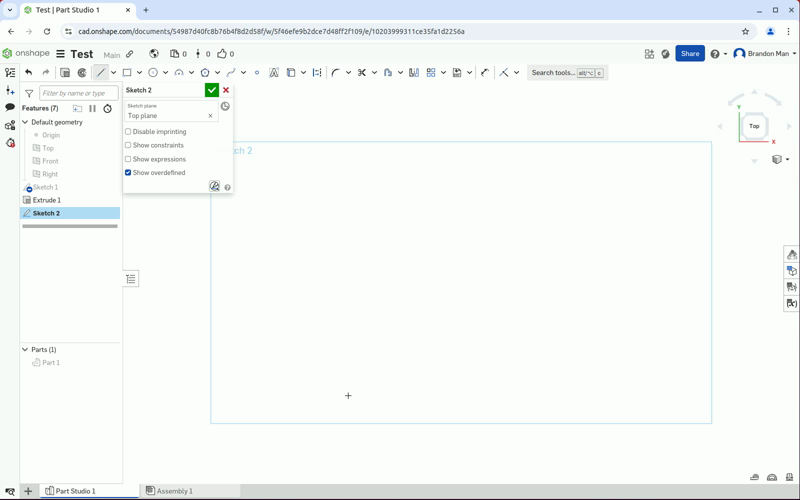
key_up(shift)
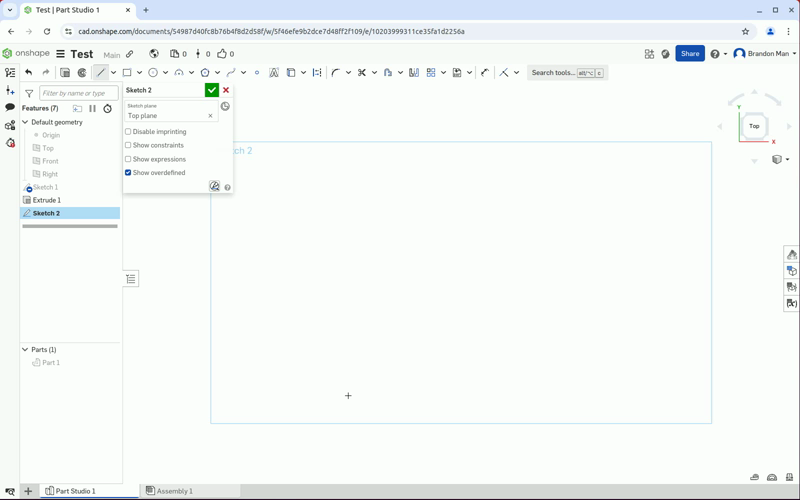
key_down(shift)
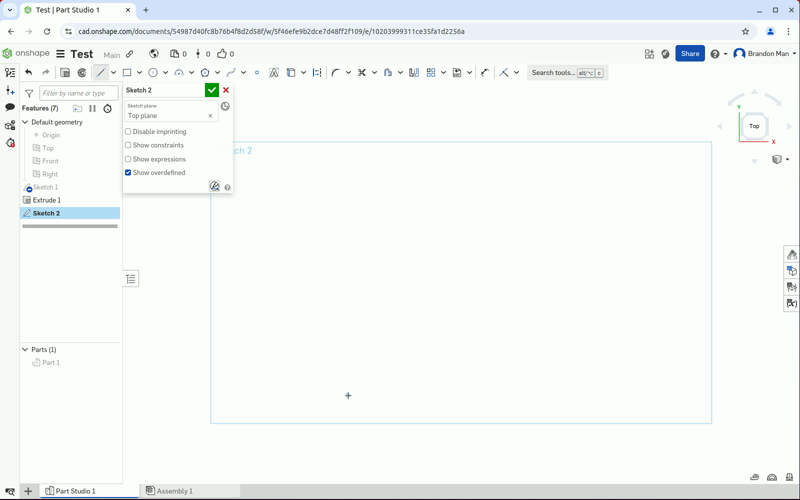
mouse_move(572, 395)
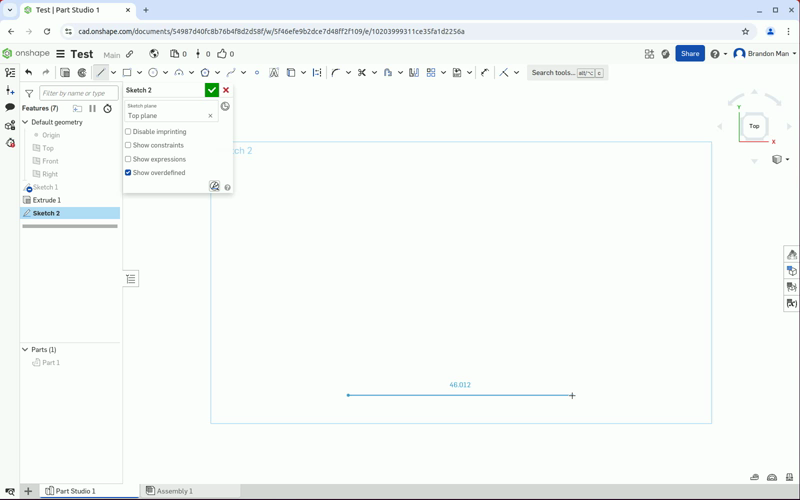
click(572, 395)
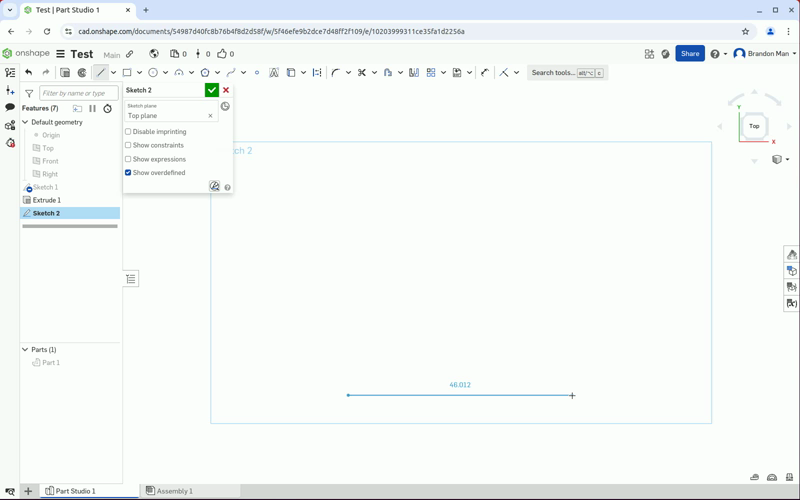
key_up(shift)
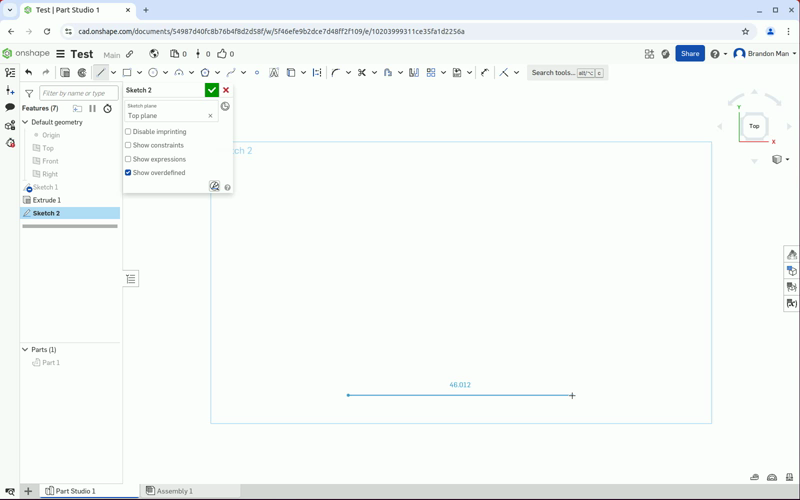
key_down(shift)
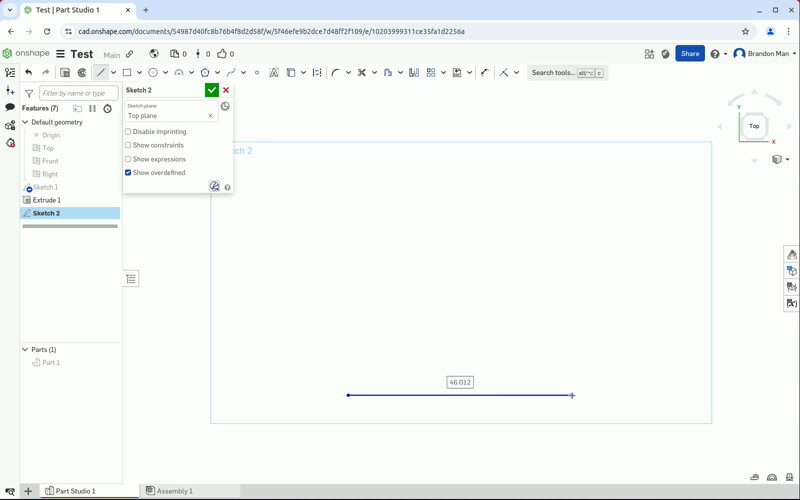
mouse_move(572, 171)
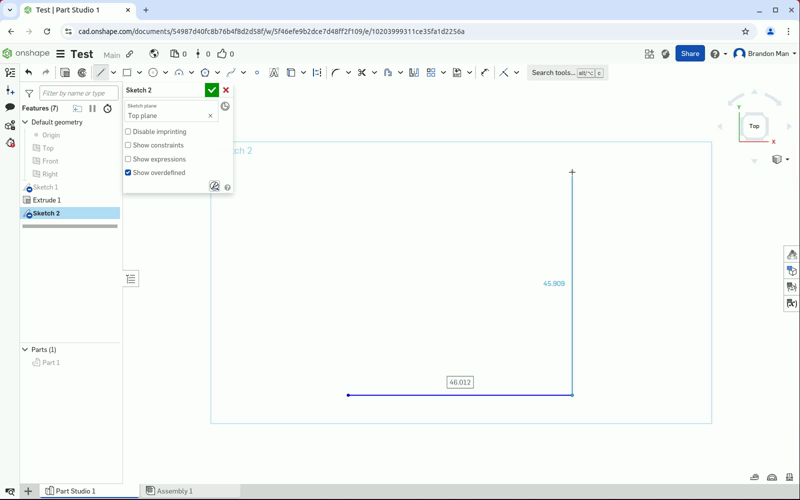
click(572, 171)
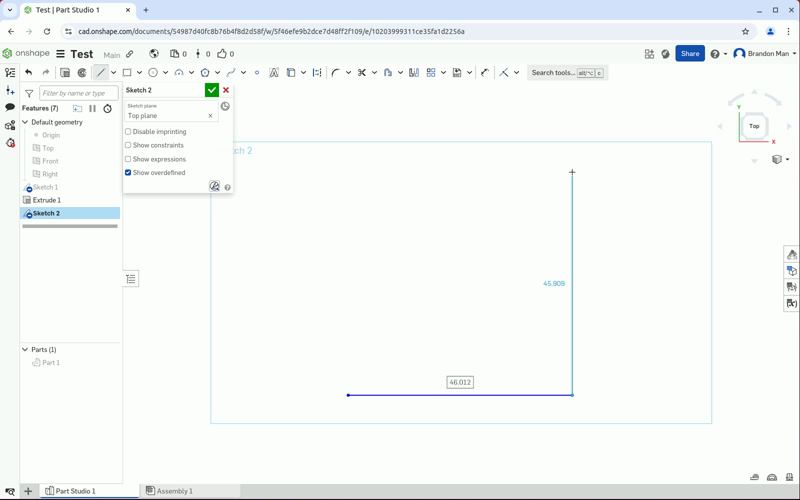
key_up(shift)
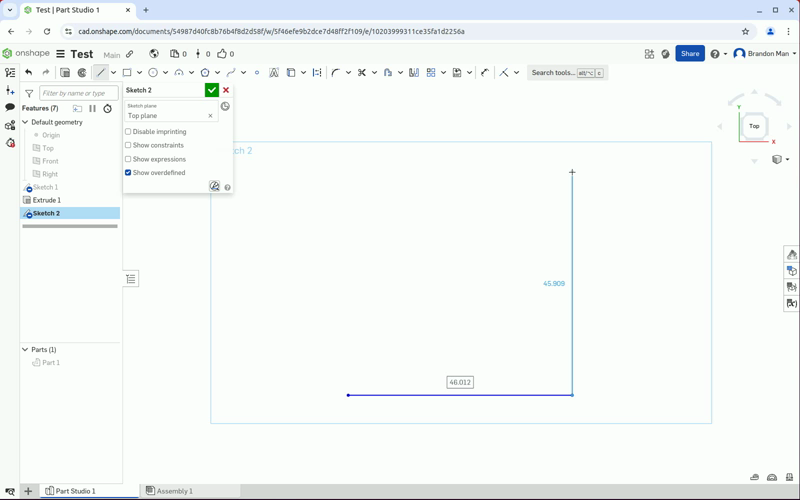
key_down(shift)
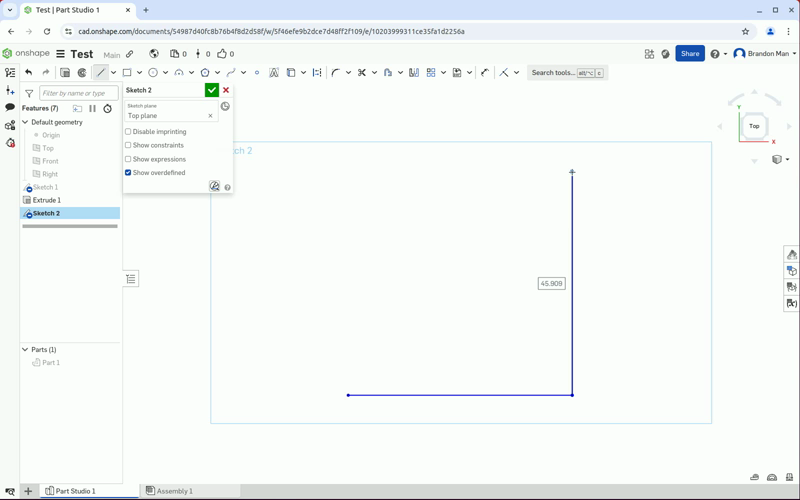
mouse_move(348, 171)
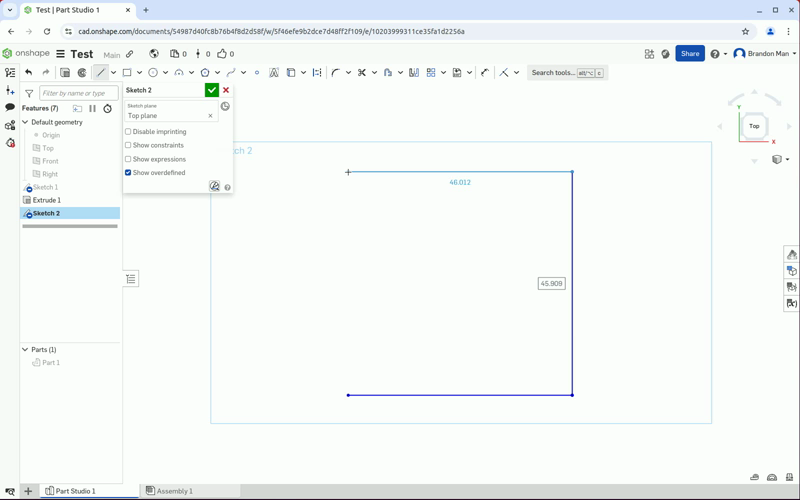
click(348, 171)
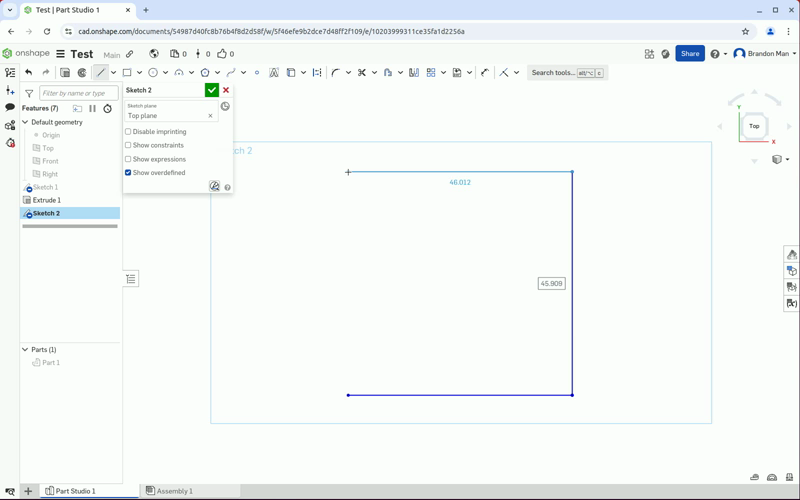
key_up(shift)
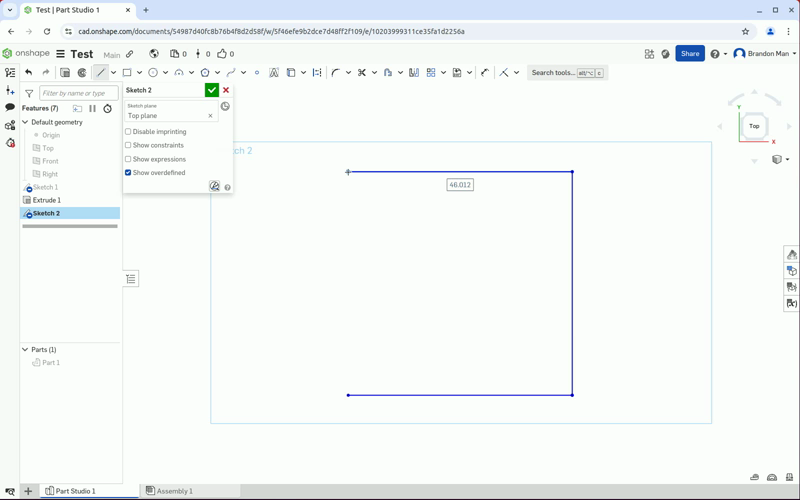
key_down(shift)
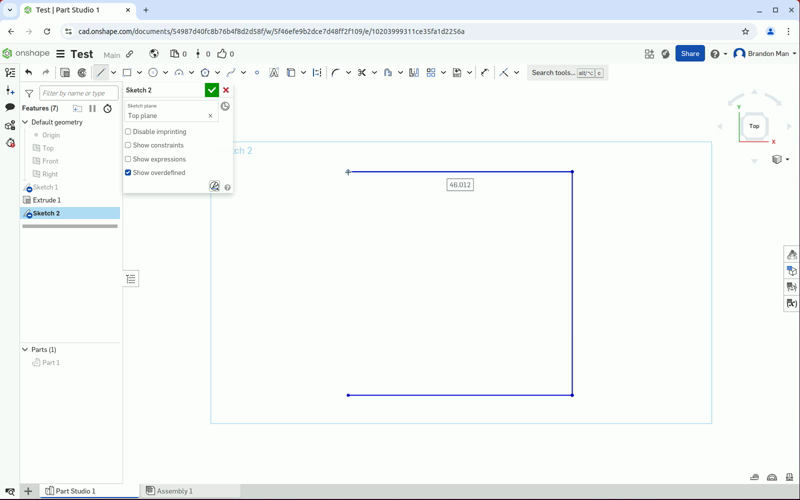
mouse_move(348, 395)
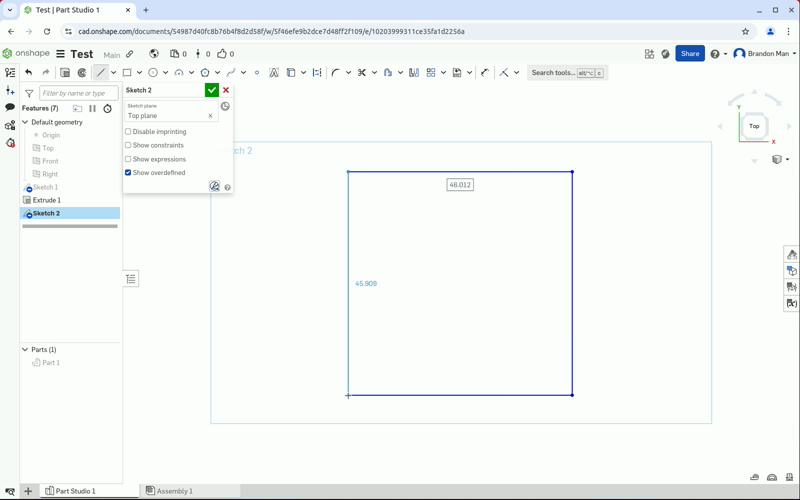
key_up(shift)
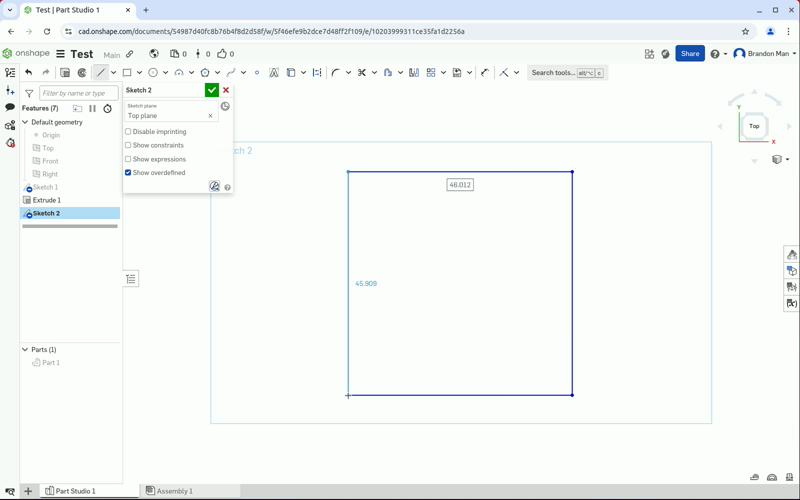
click(348, 395)
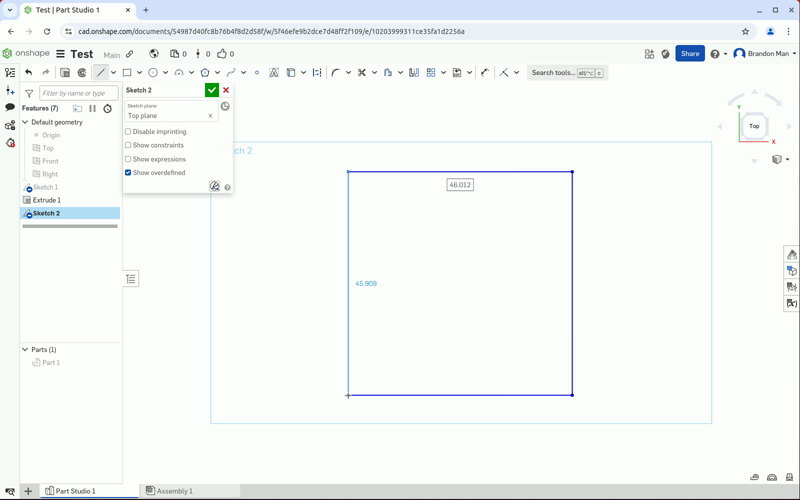
key(esc)
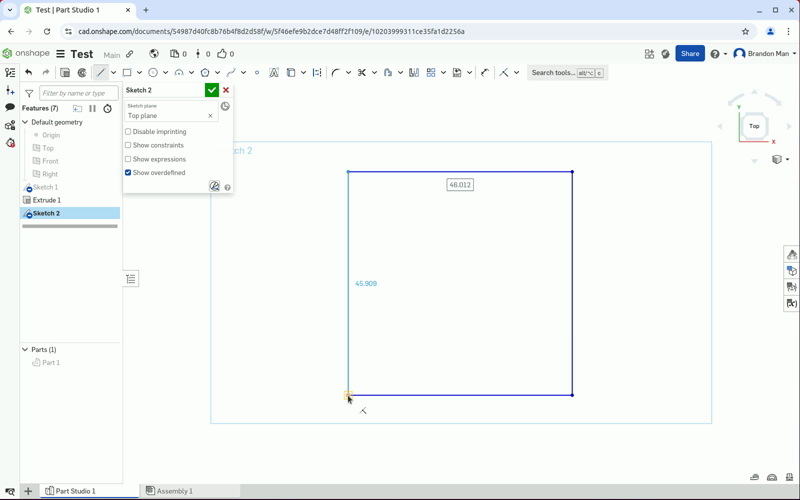
key(l)
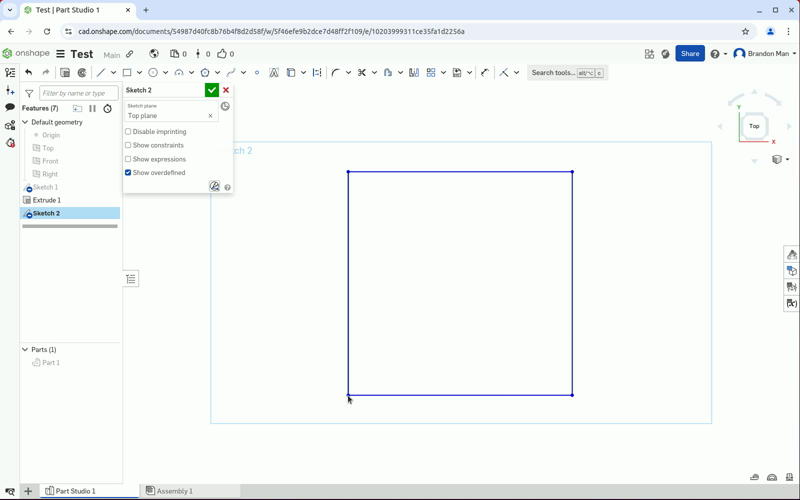
key_down(shift)
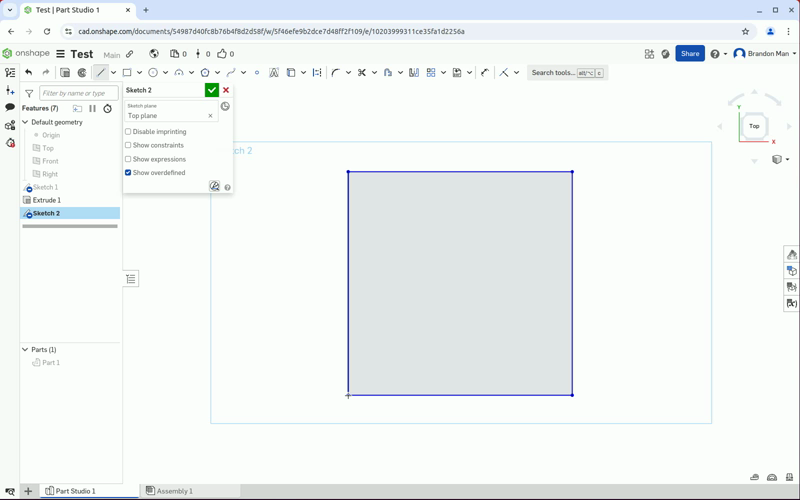
mouse_move(353, 388)
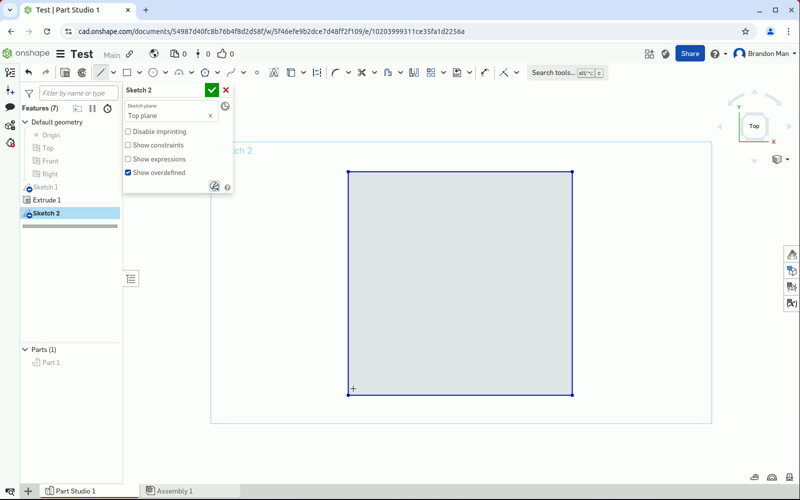
click(353, 388)
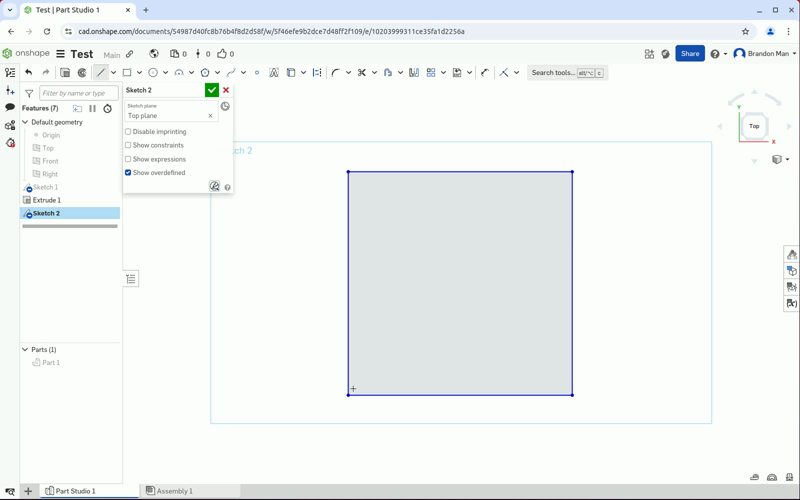
key_up(shift)
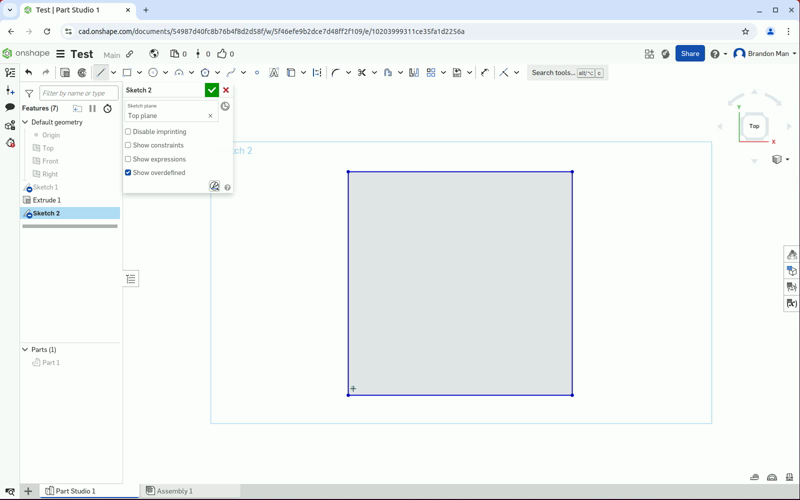
key_down(shift)
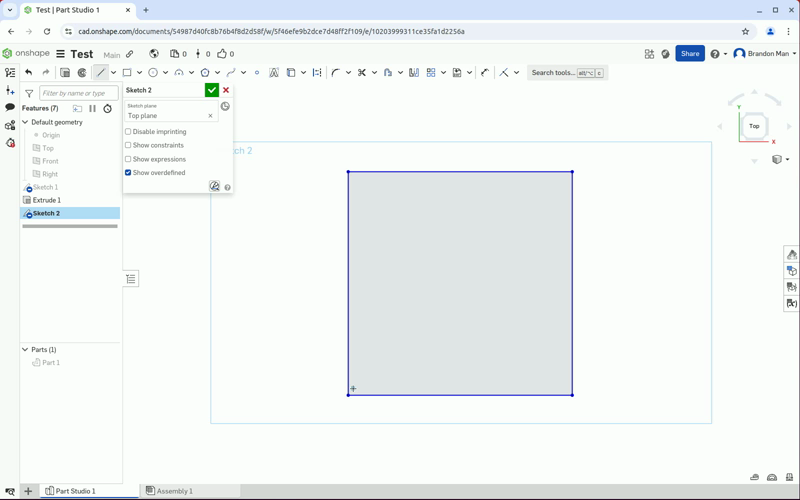
mouse_move(567, 388)
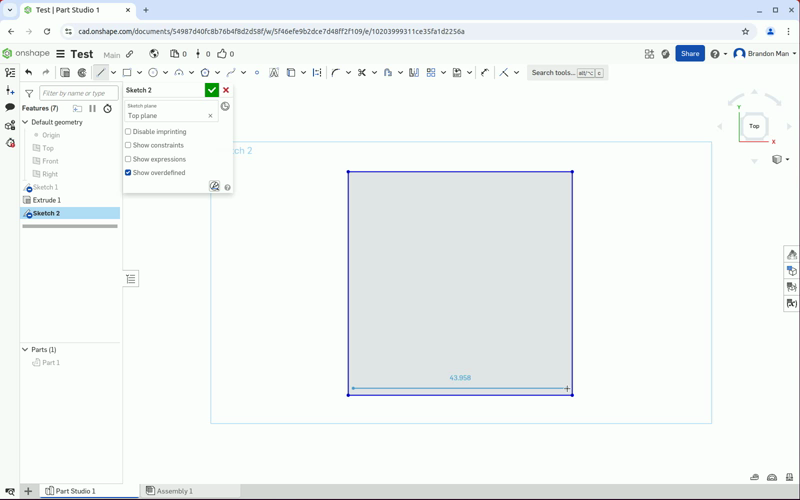
click(567, 388)
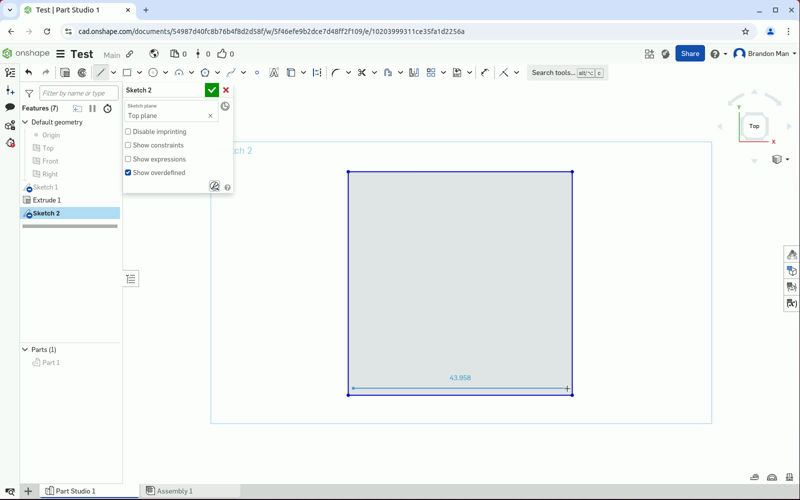
key_up(shift)
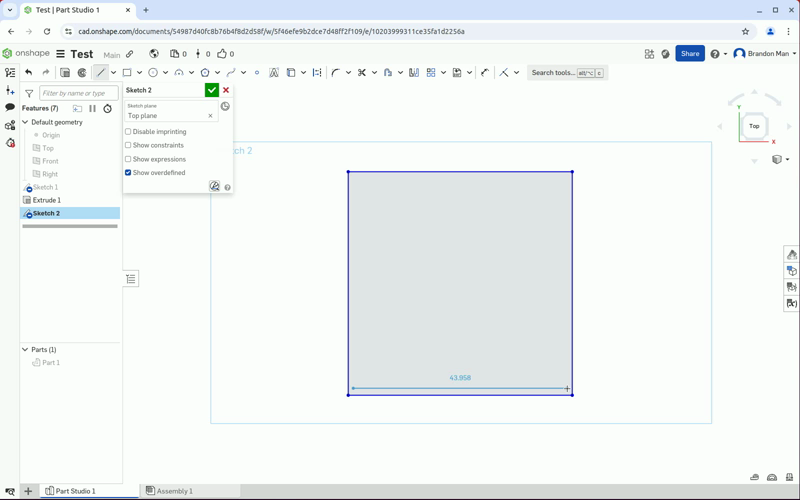
key_down(shift)
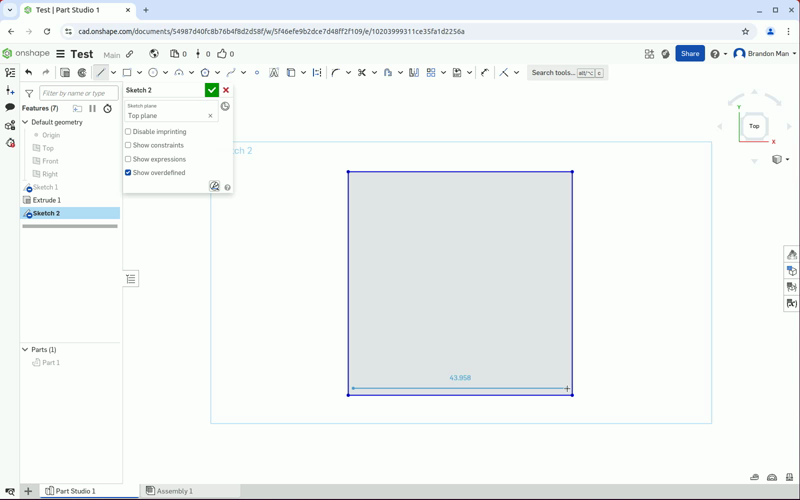
mouse_move(567, 178)
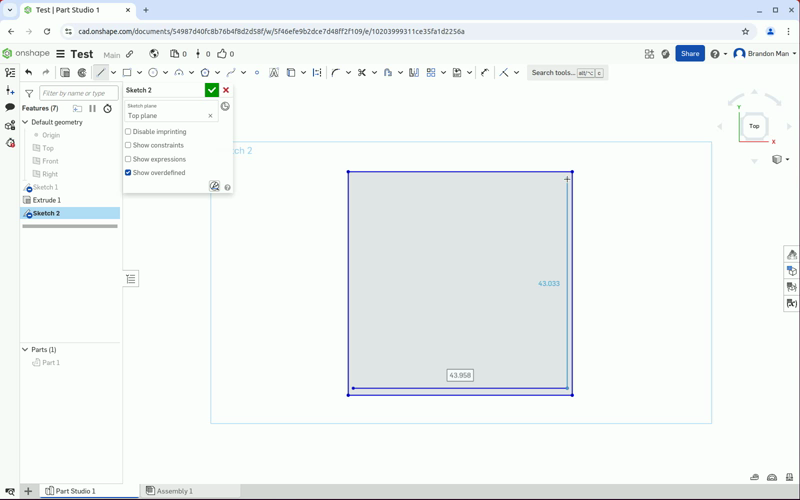
click(567, 178)
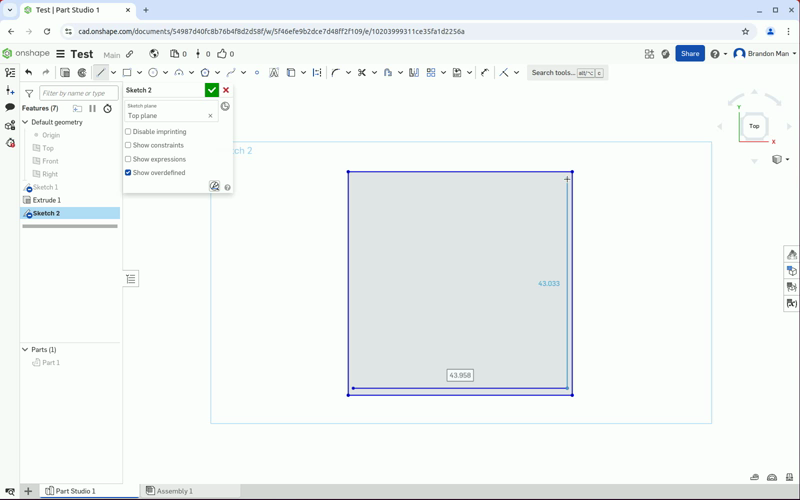
key_up(shift)
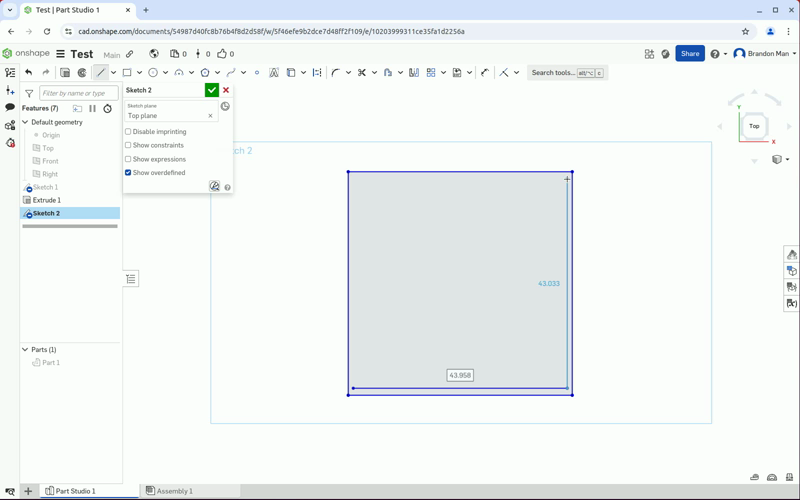
key_down(shift)
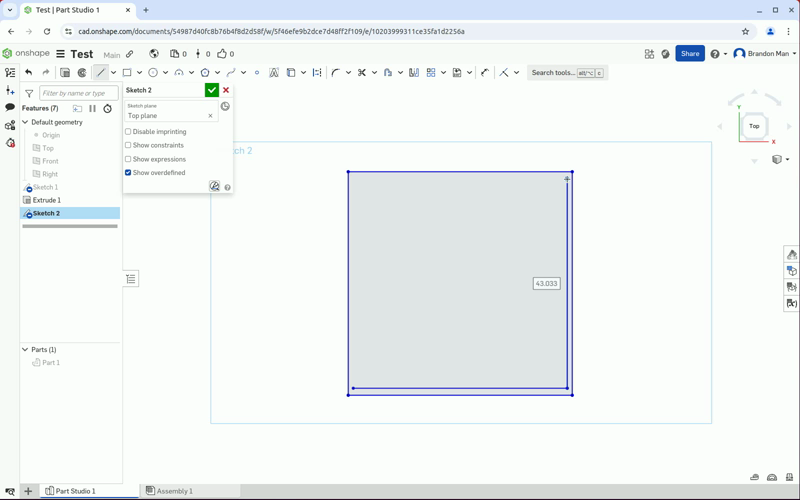
mouse_move(353, 178)
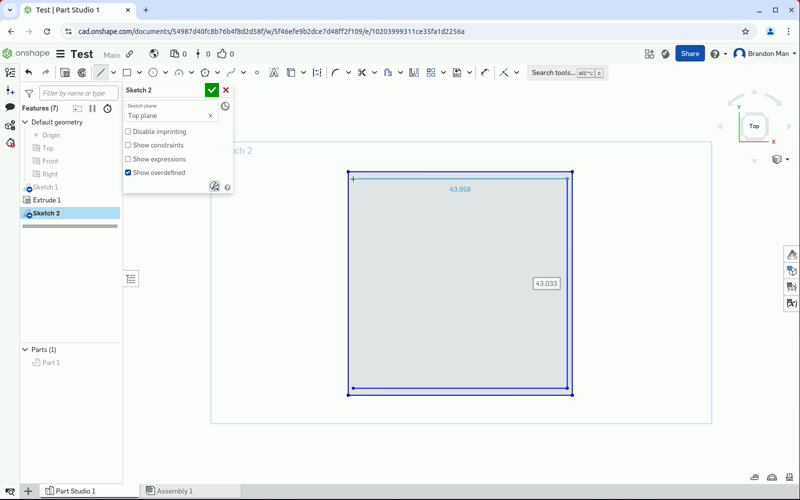
click(353, 178)
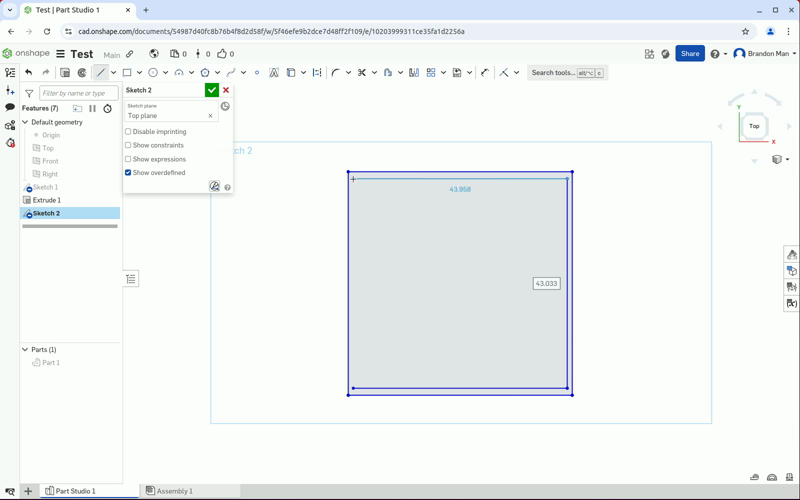
key_up(shift)
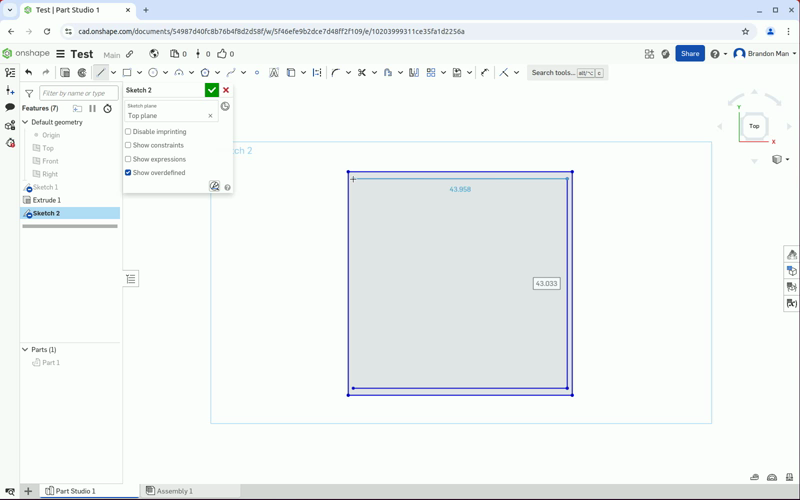
key_down(shift)
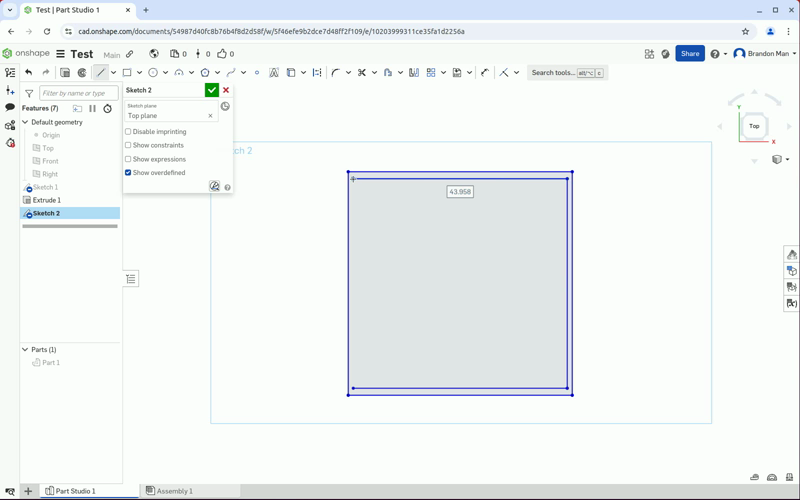
mouse_move(353, 388)
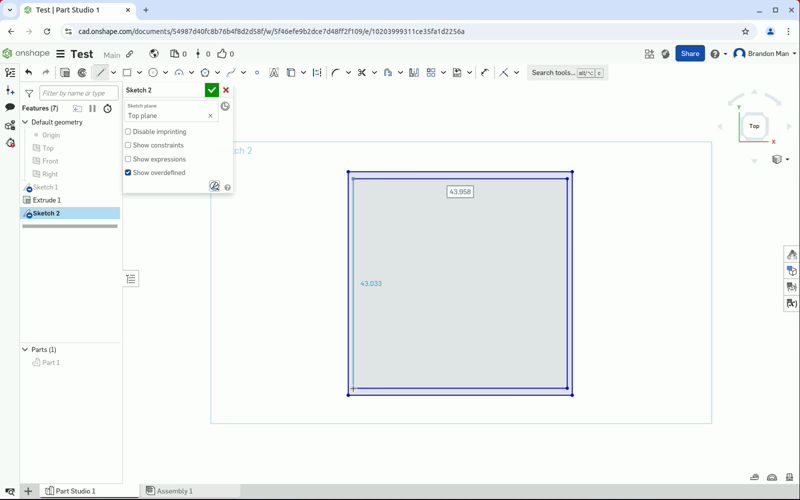
key_up(shift)
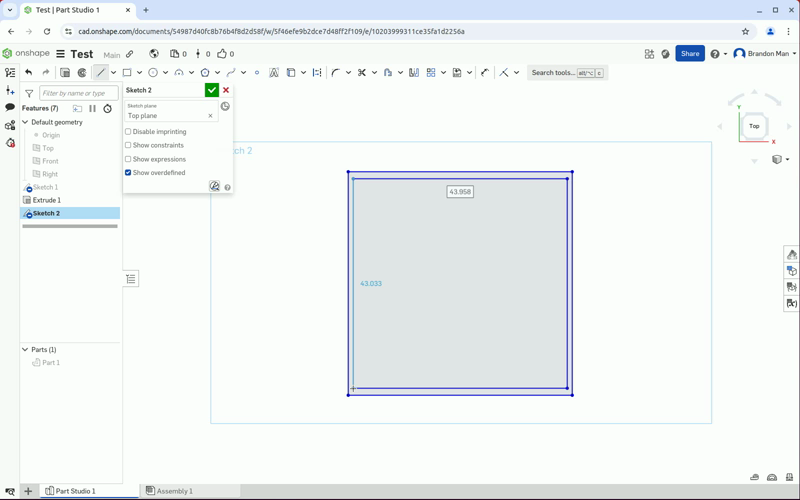
click(353, 388)
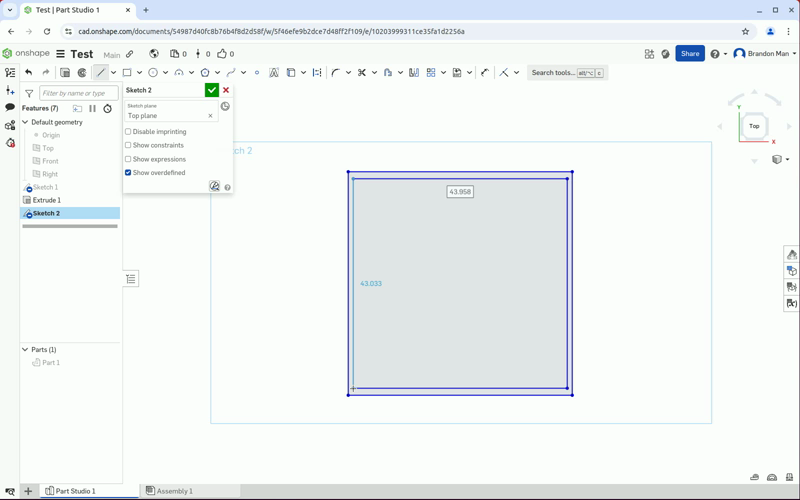
key(esc)
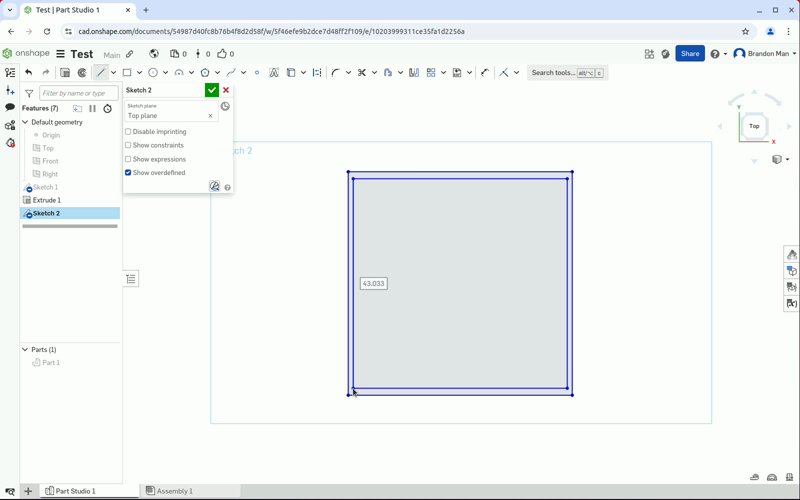
mouse_move(432, 391)
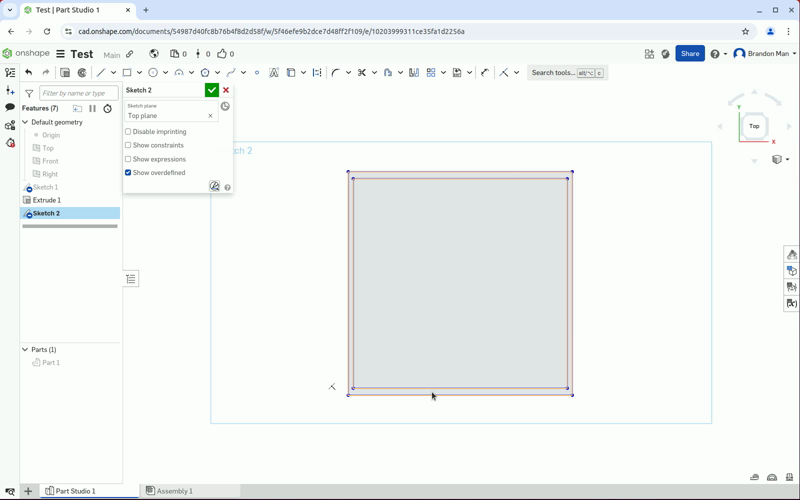
click(432, 391)
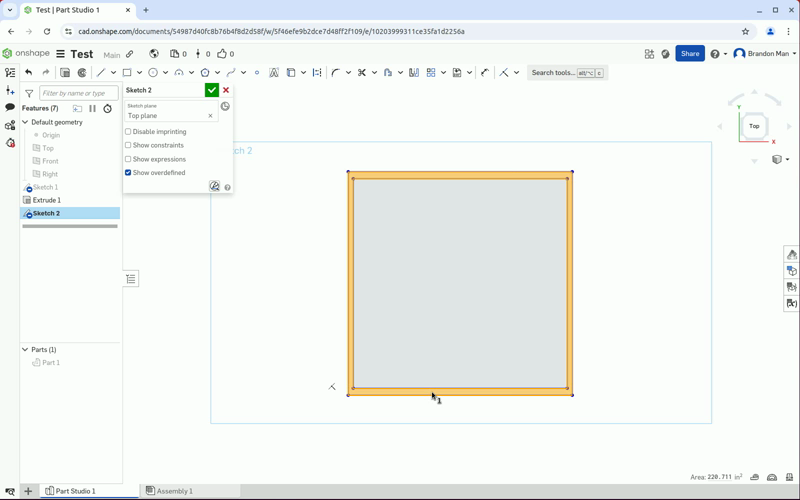
mouse_move(73, 352)
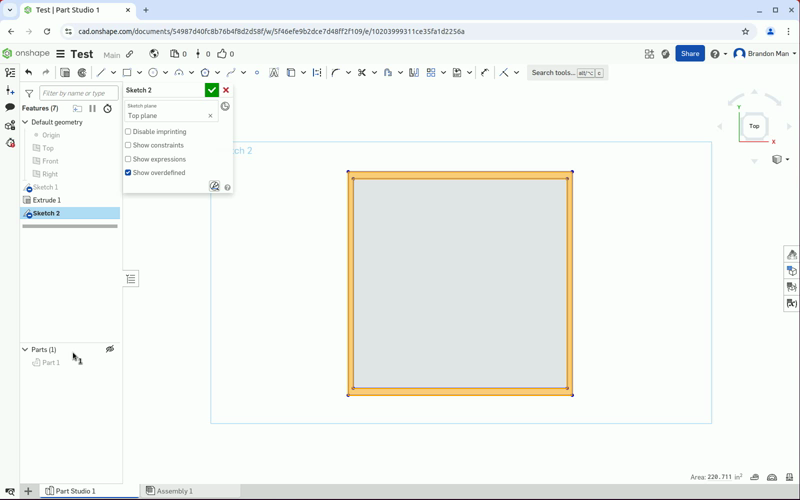
key(shift+y)
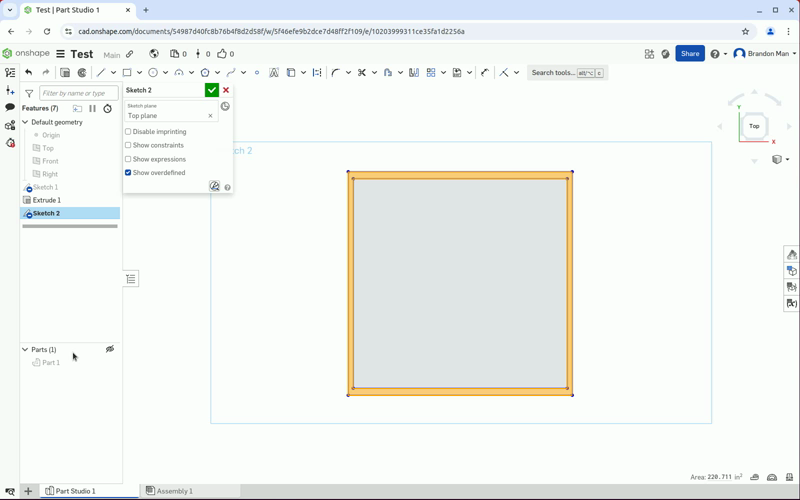
key(shift+e)
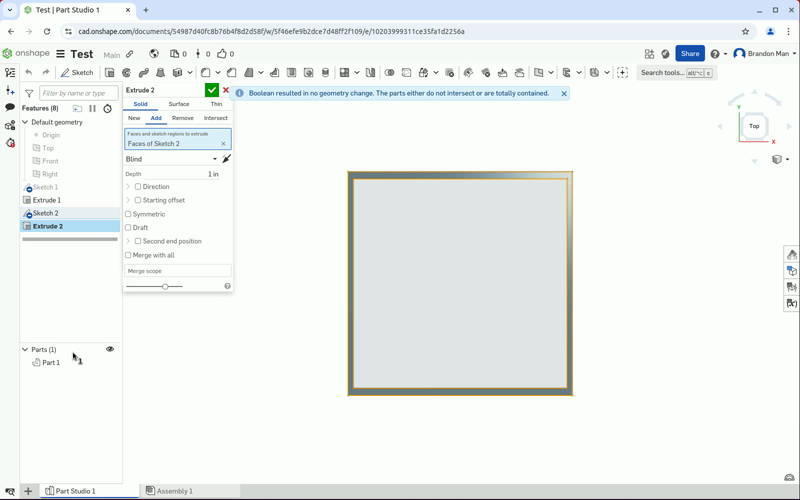
mouse_move(143, 106)
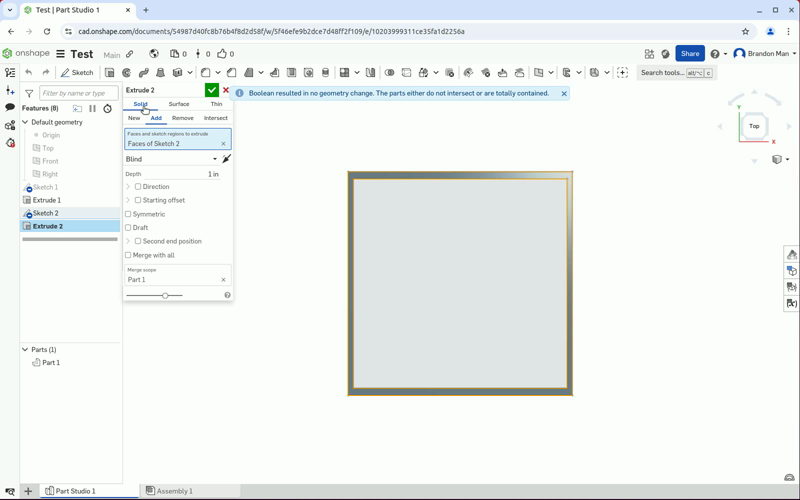
click(143, 106)
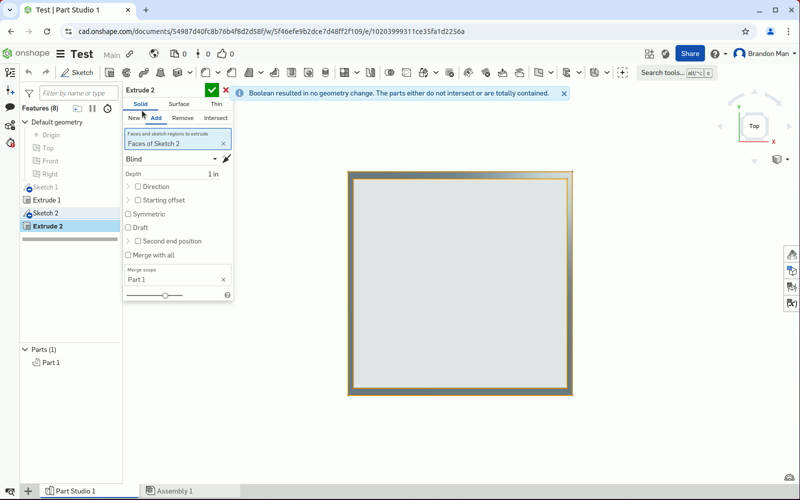
mouse_move(137, 120)
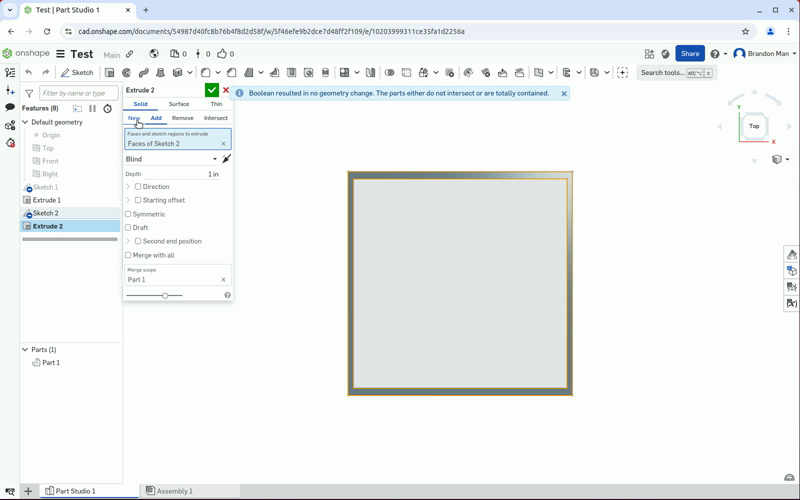
click(137, 120)
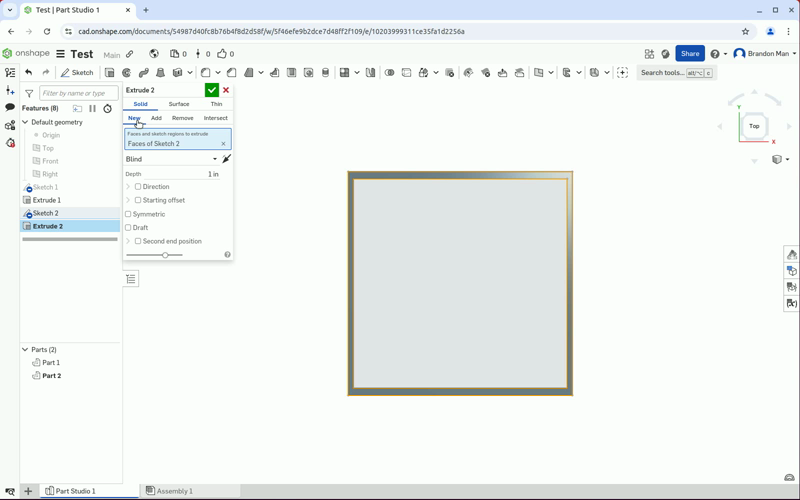
key(tab, 4)
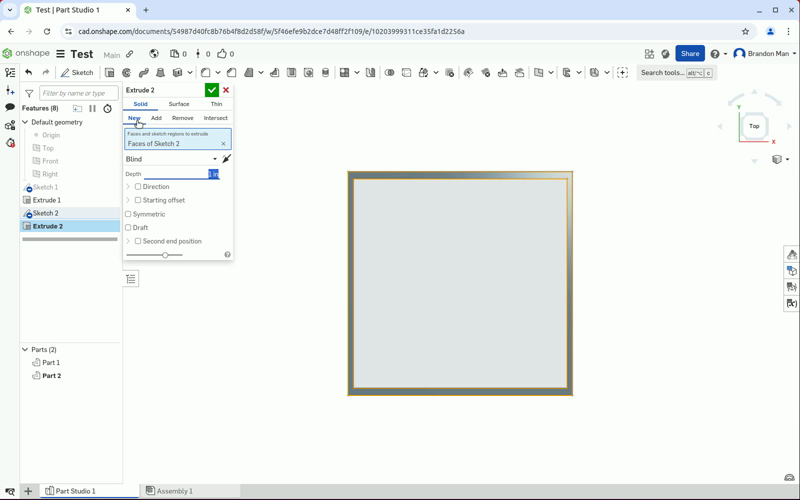
text(1.444)
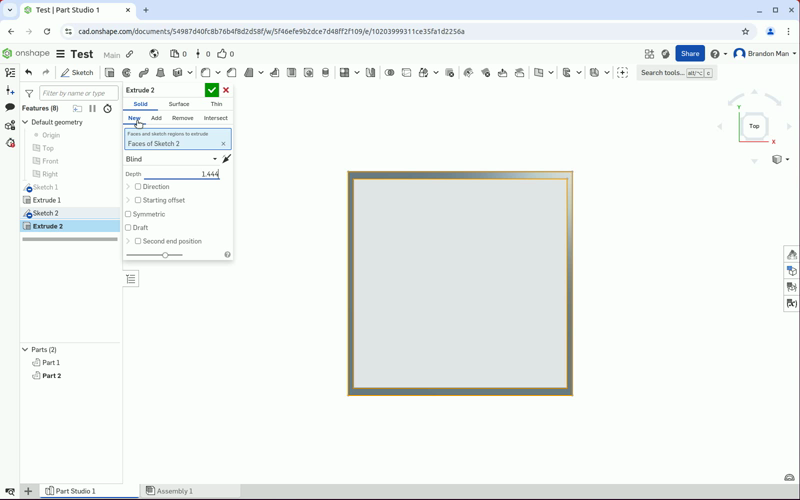
key(enter)
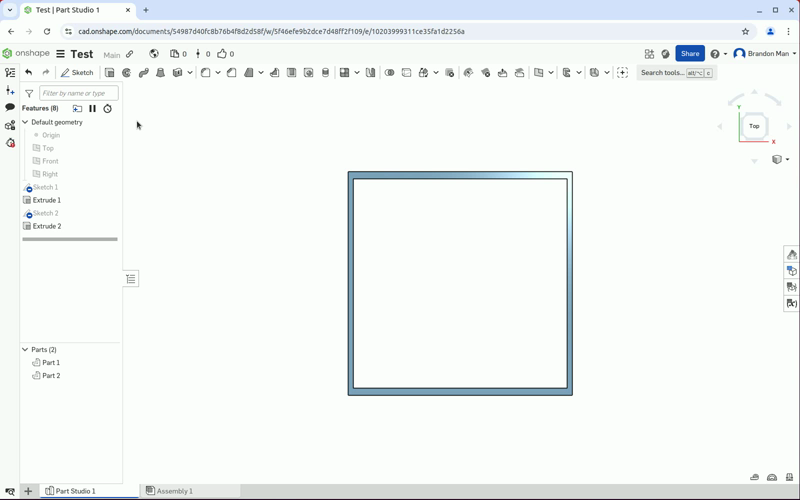
key(shift+h)
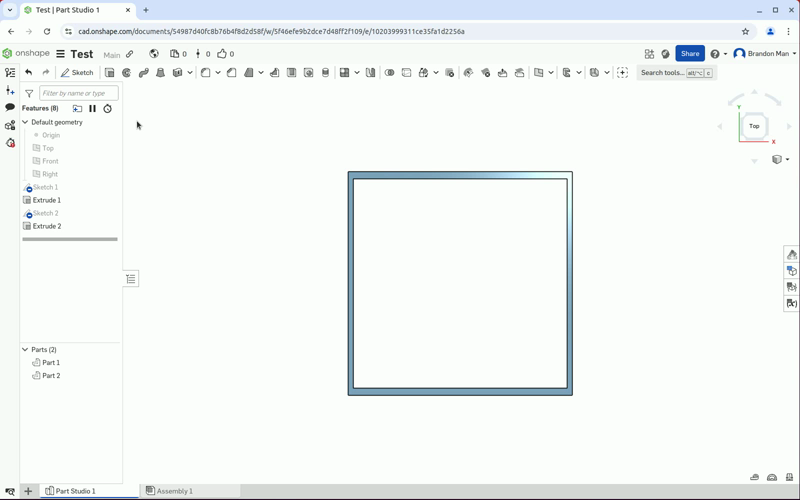
key(shift+h)
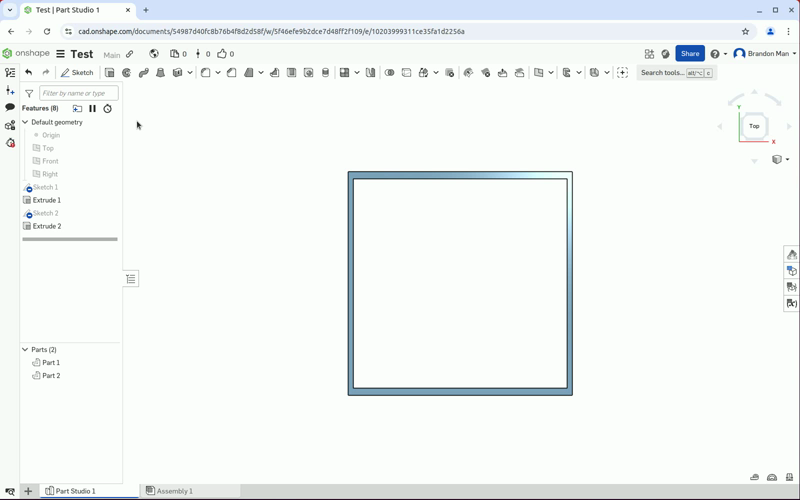
mouse_move(73, 189)
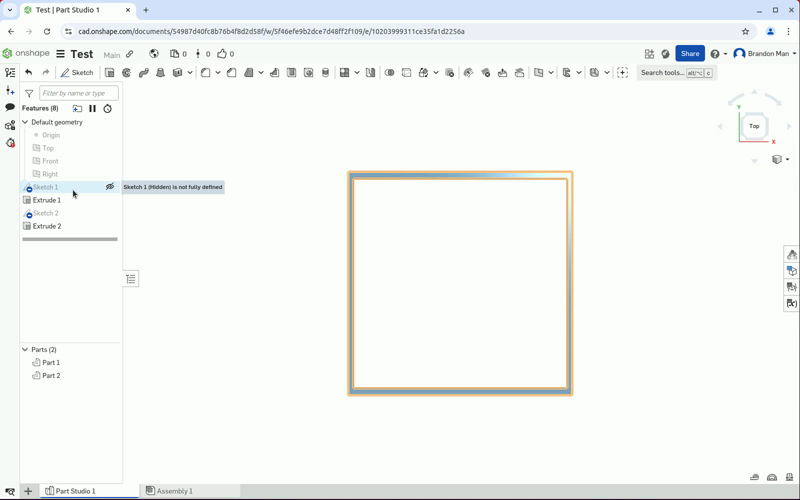
click(73, 189)
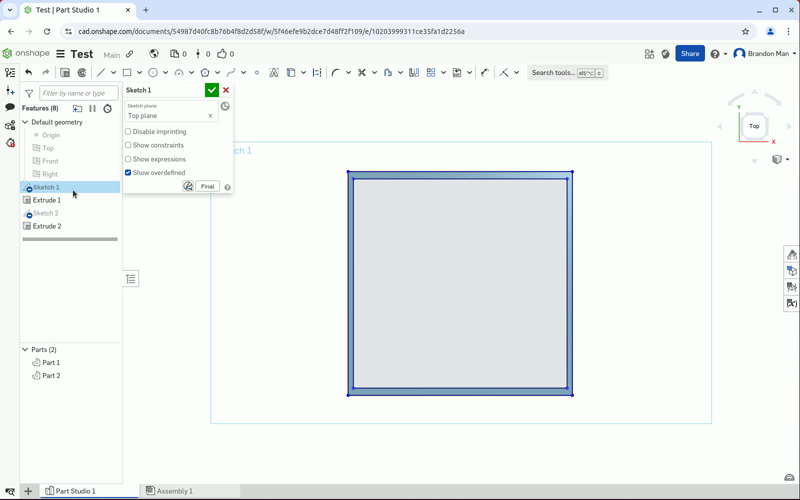
mouse_move(229, 92)
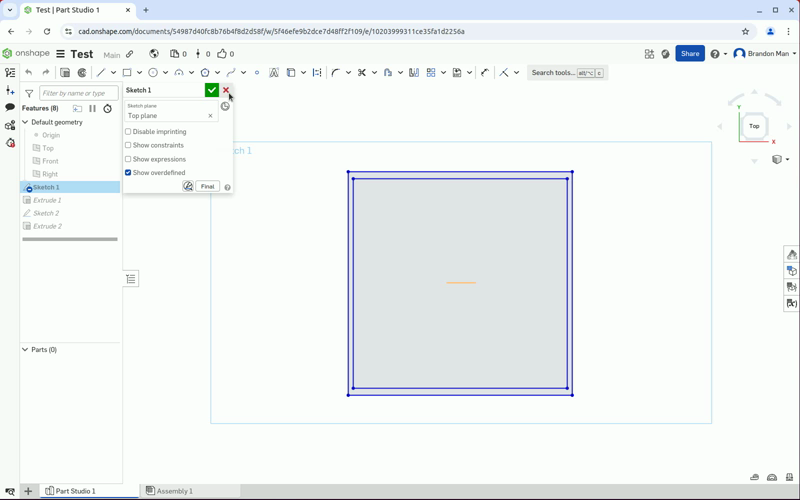
click(229, 92)
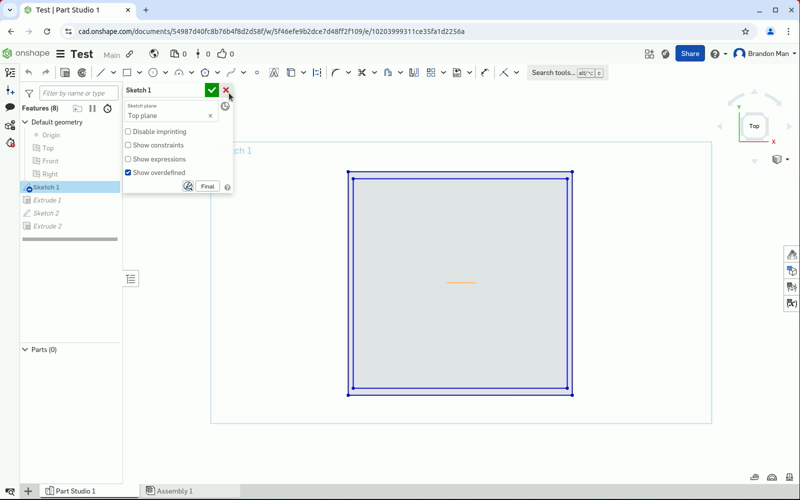
key(shift+s)
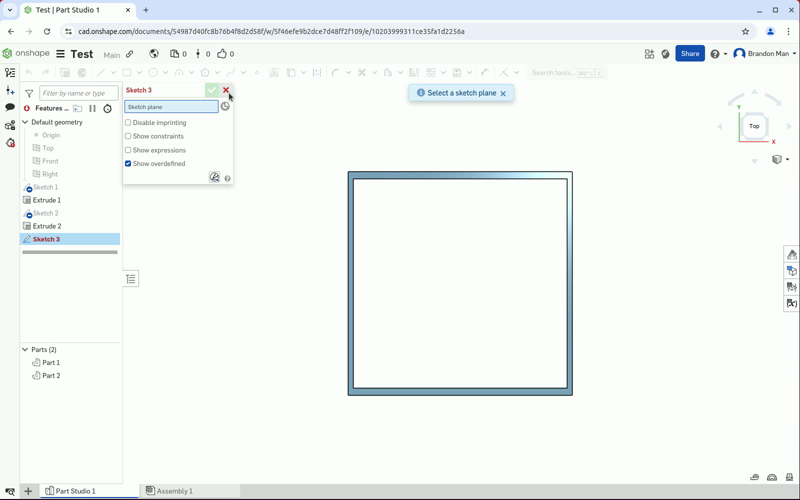
mouse_move(73, 150)
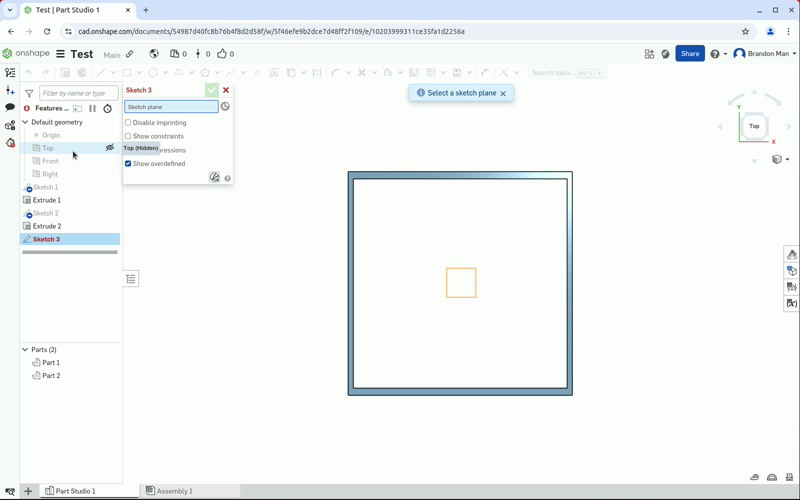
click(73, 150)
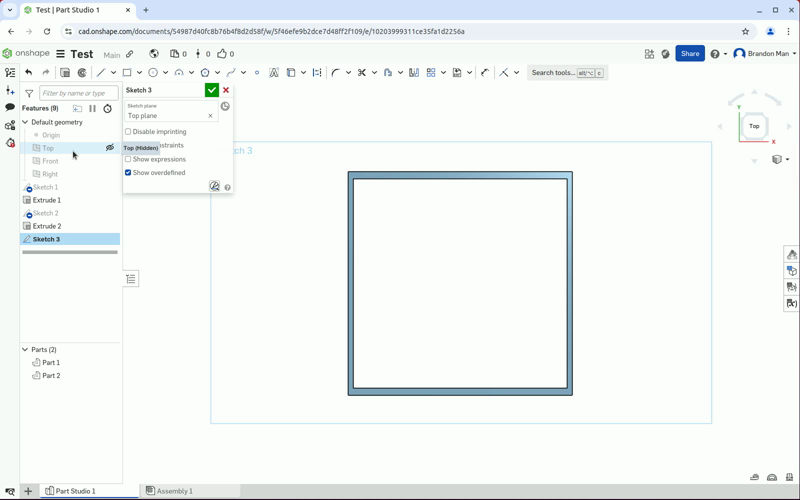
mouse_move(73, 352)
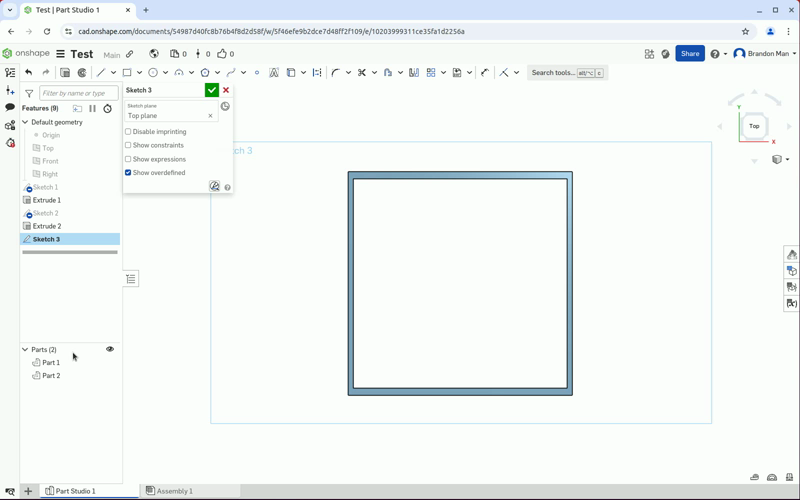
key(y)
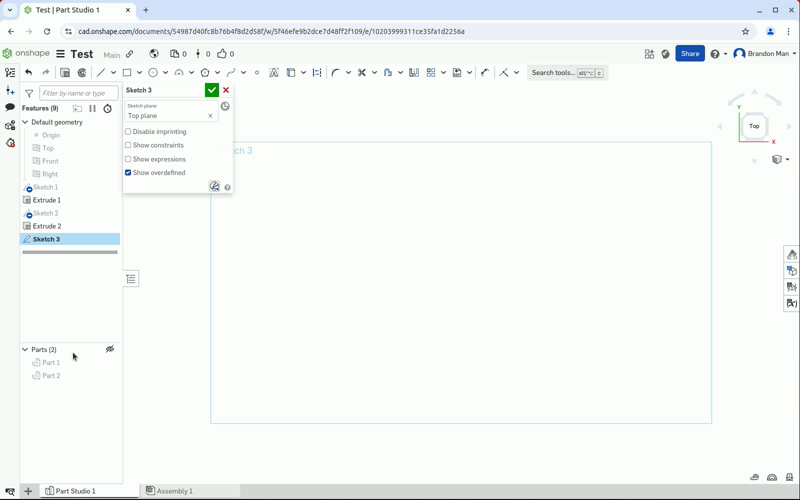
key(l)
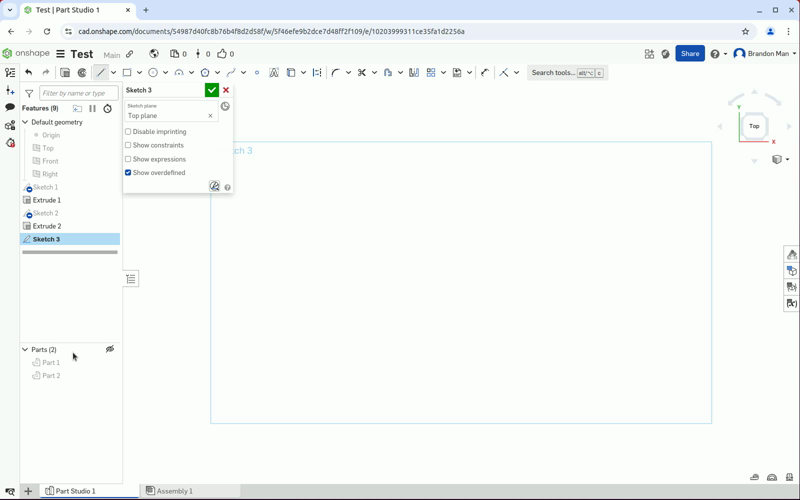
key_down(shift)
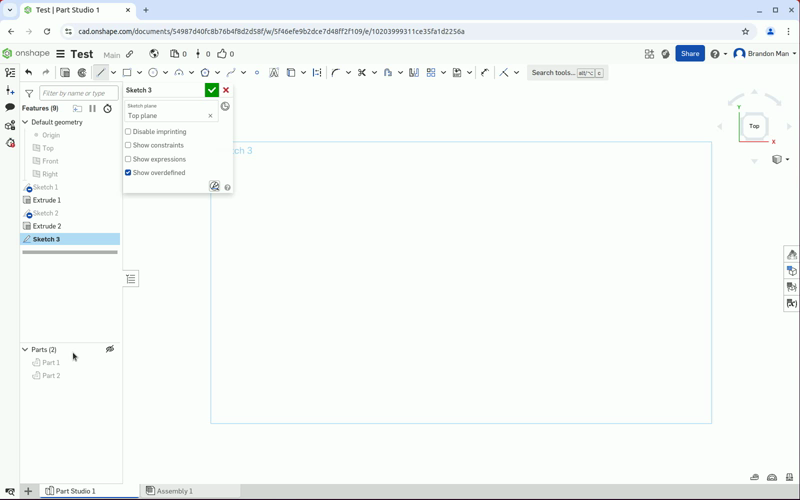
mouse_move(353, 389)
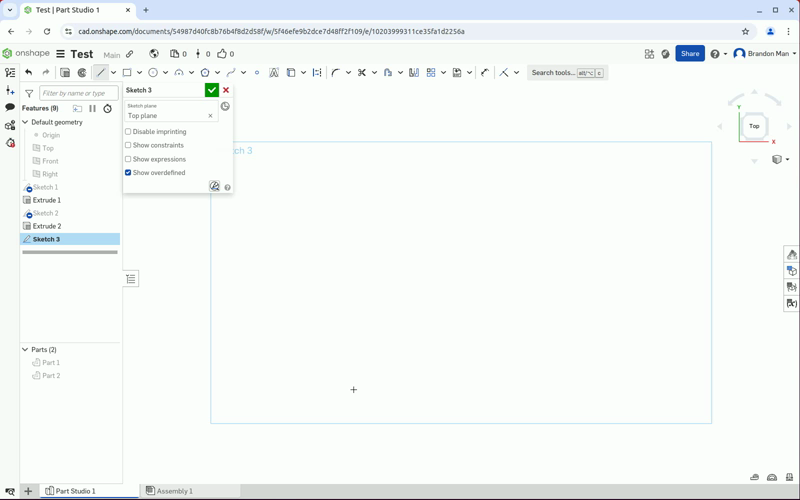
click(353, 389)
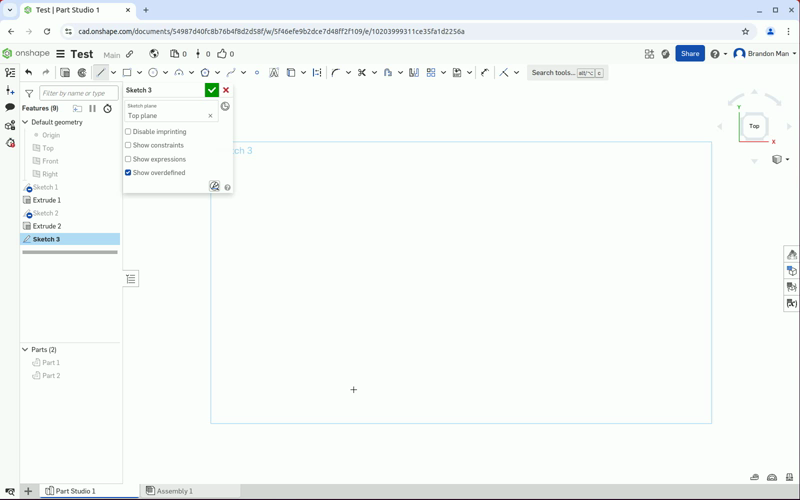
key_up(shift)
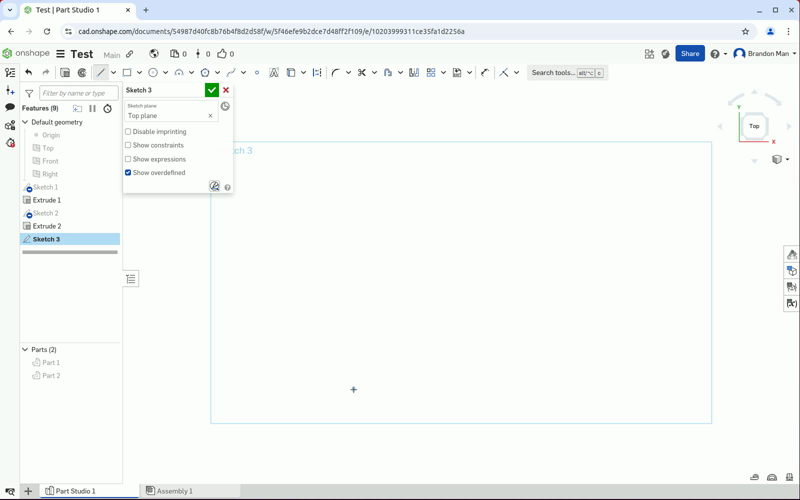
key_down(shift)
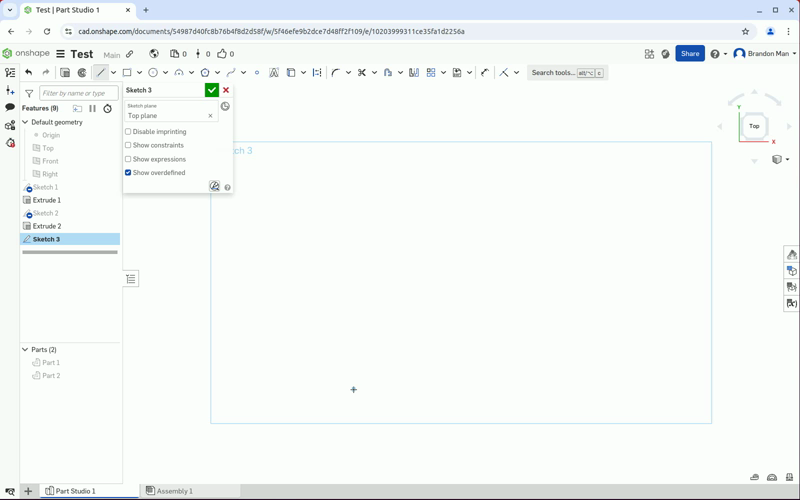
mouse_move(566, 389)
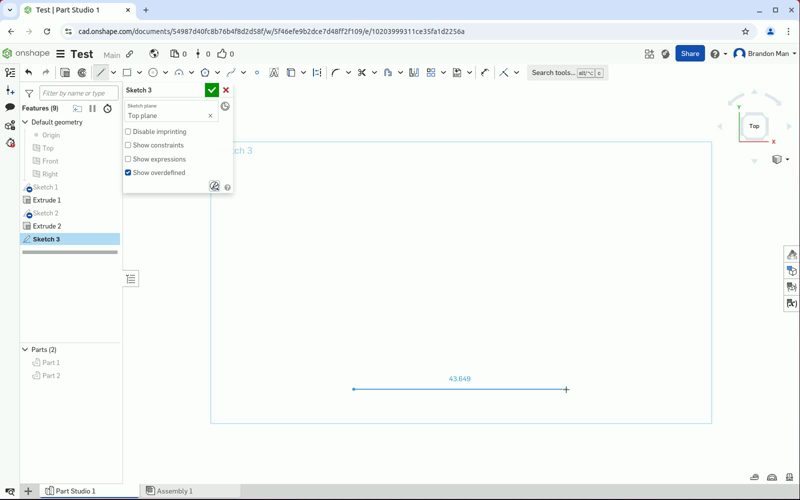
click(566, 389)
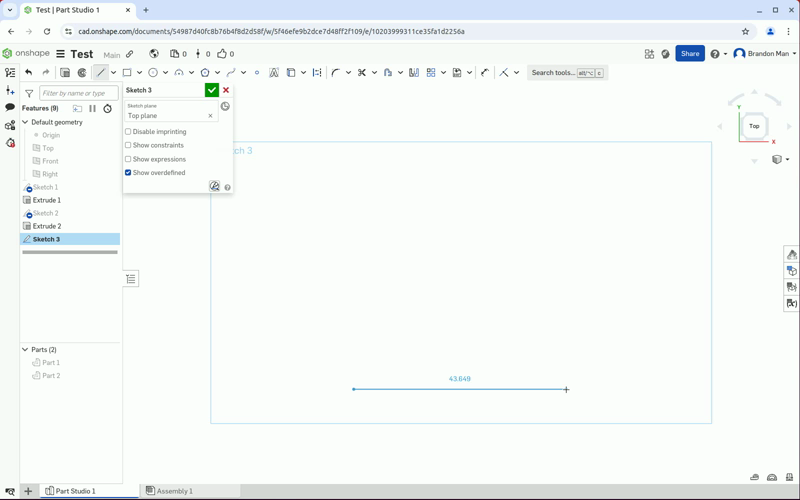
key_up(shift)
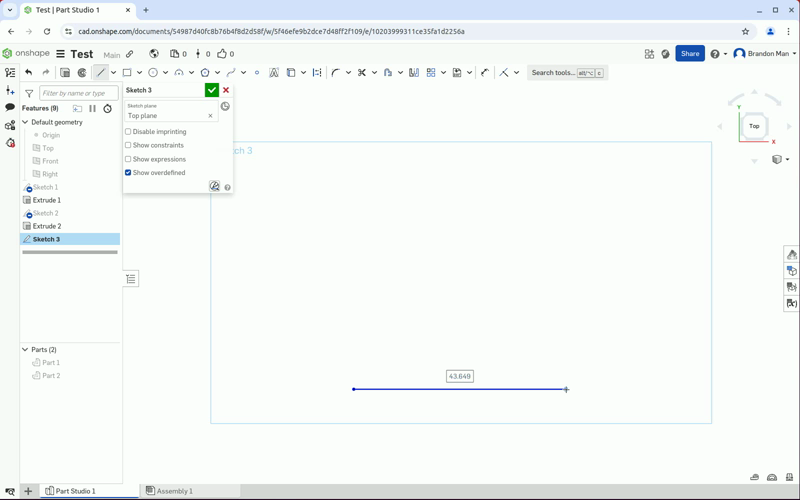
key_down(shift)
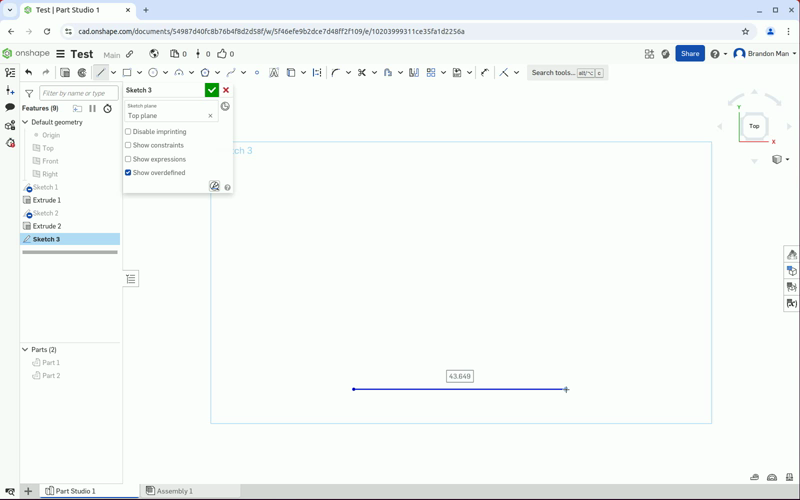
mouse_move(566, 177)
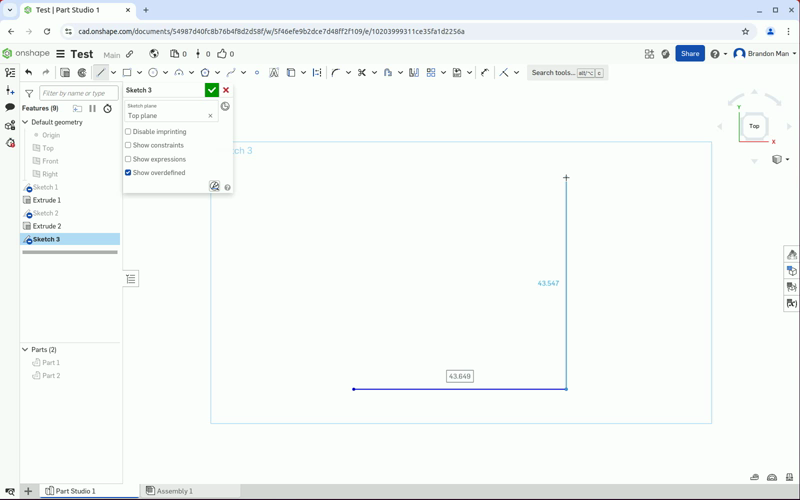
click(566, 177)
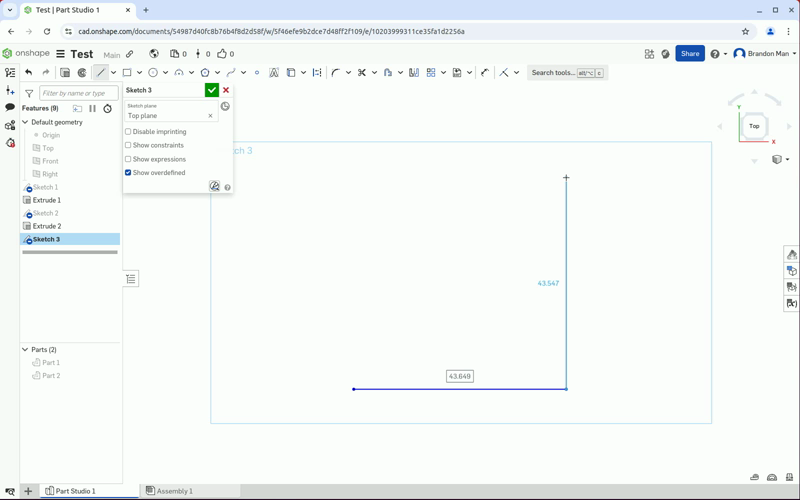
key_up(shift)
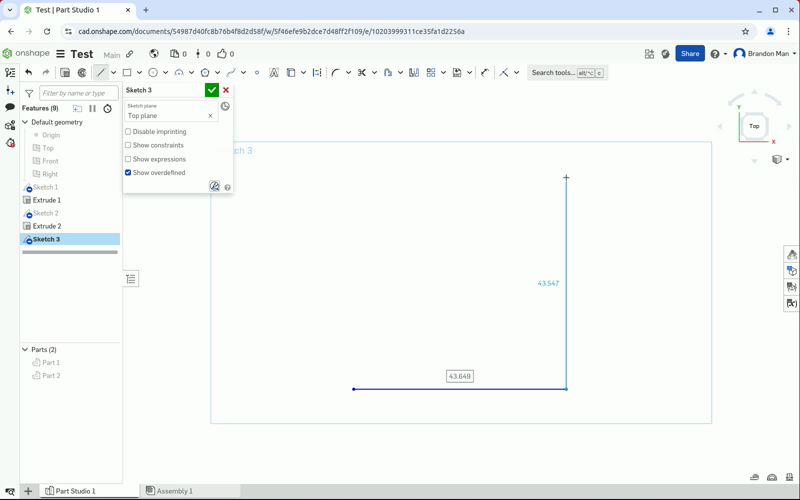
key_down(shift)
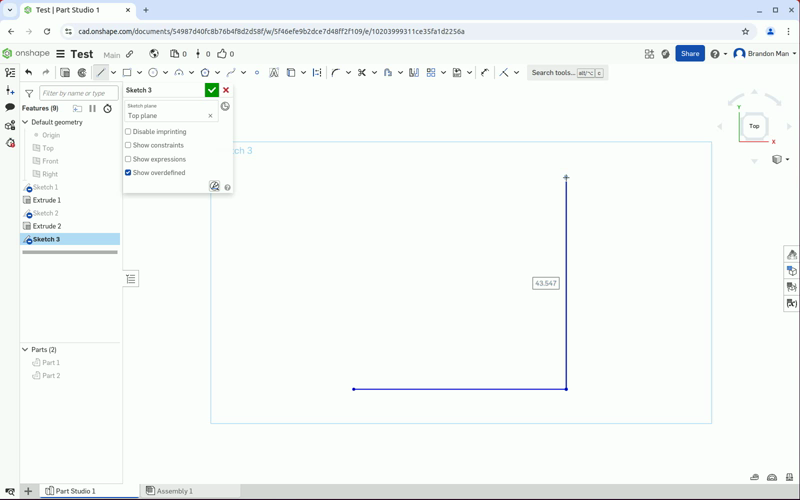
mouse_move(353, 177)
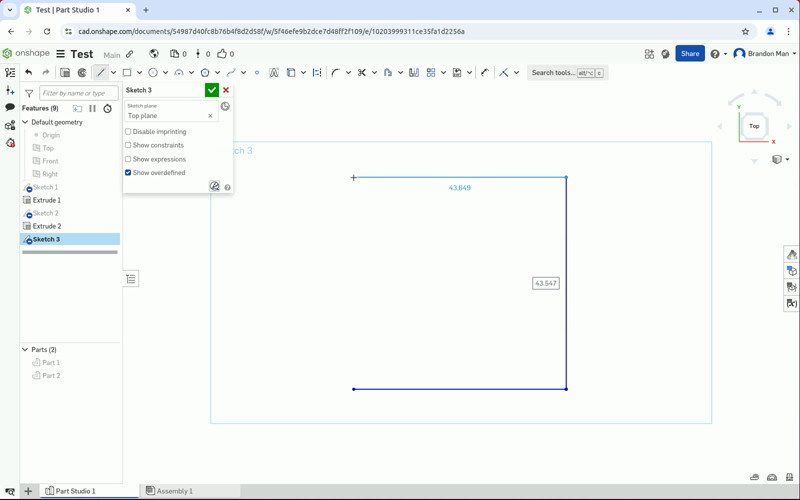
click(353, 177)
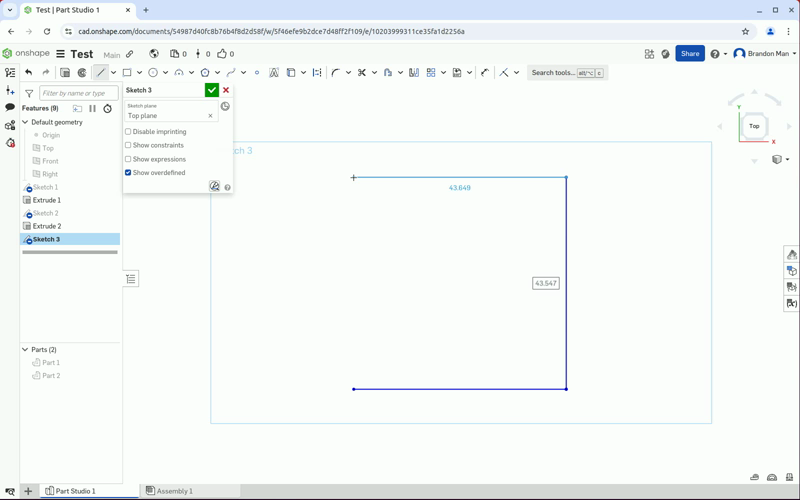
key_up(shift)
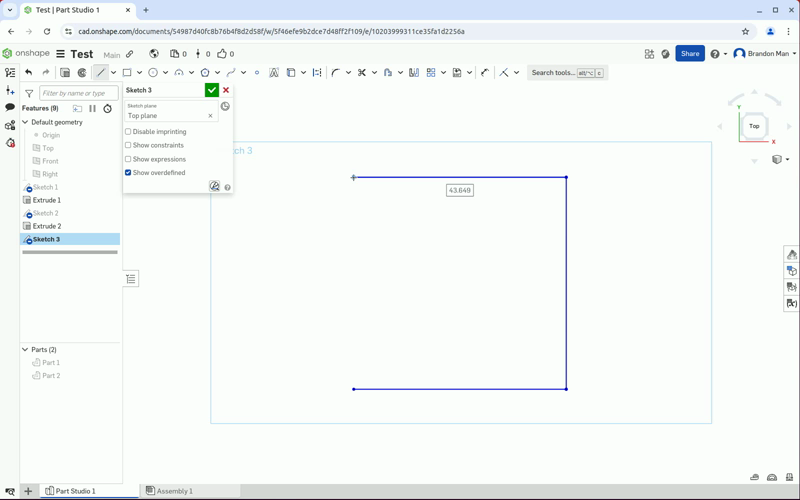
key_down(shift)
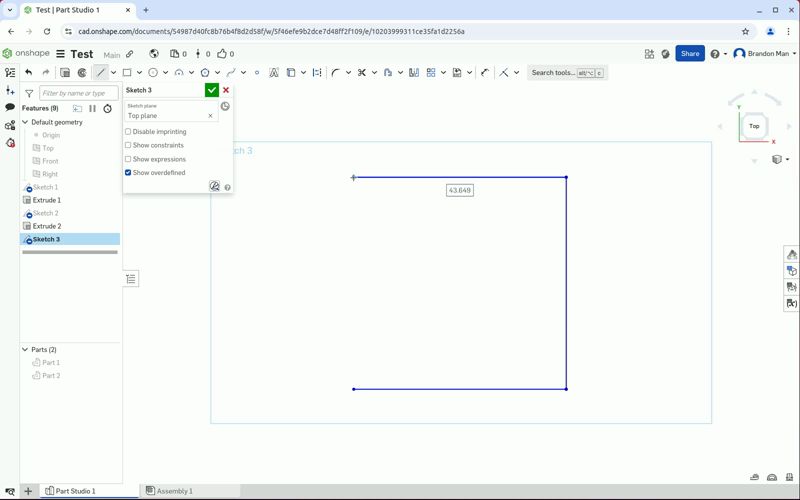
mouse_move(353, 389)
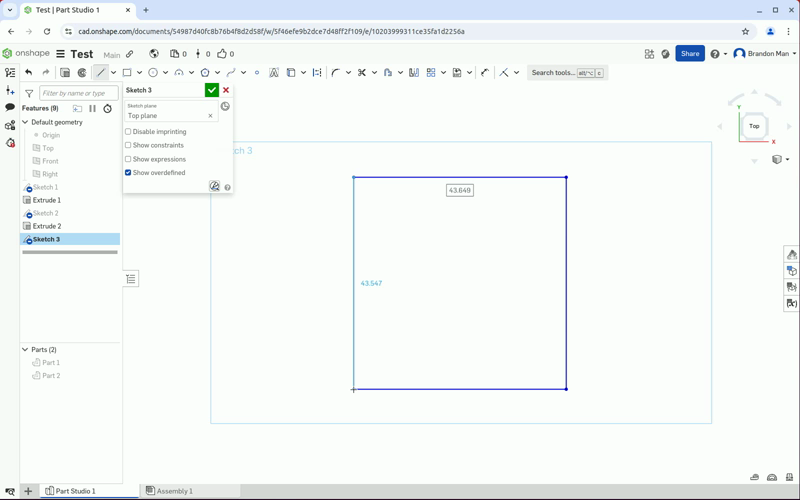
key_up(shift)
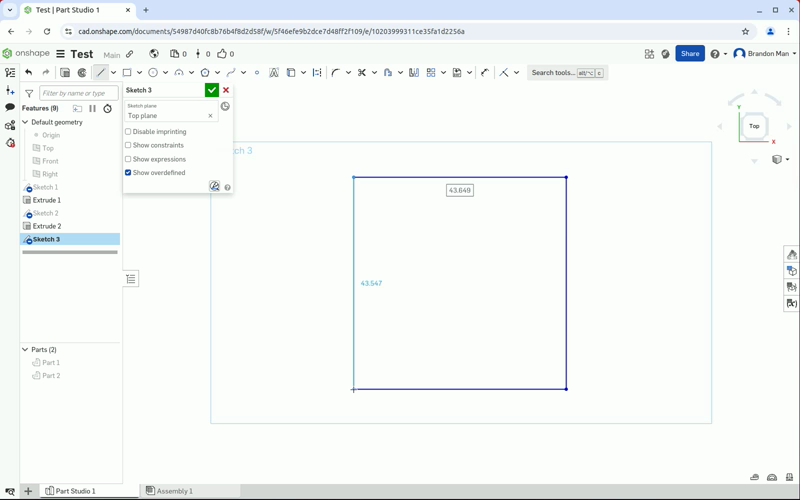
click(353, 389)
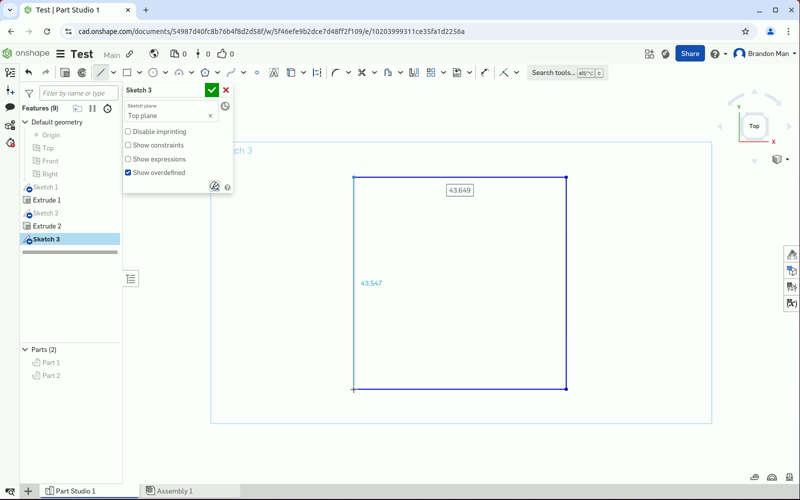
key(esc)
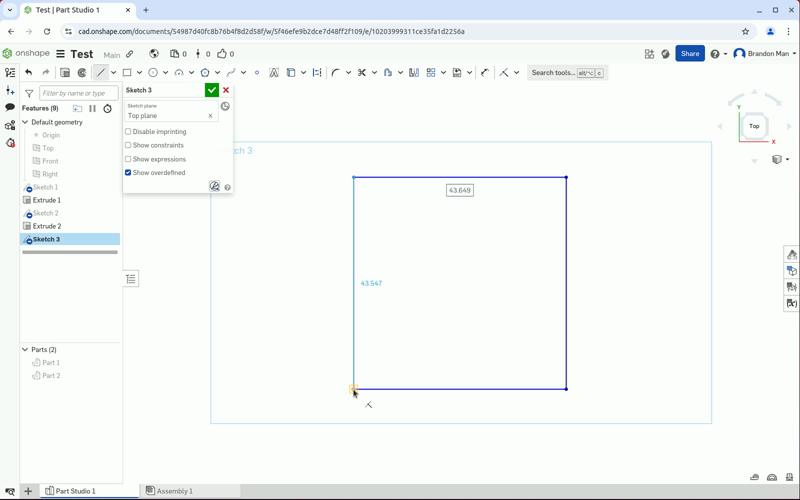
mouse_move(525, 246)
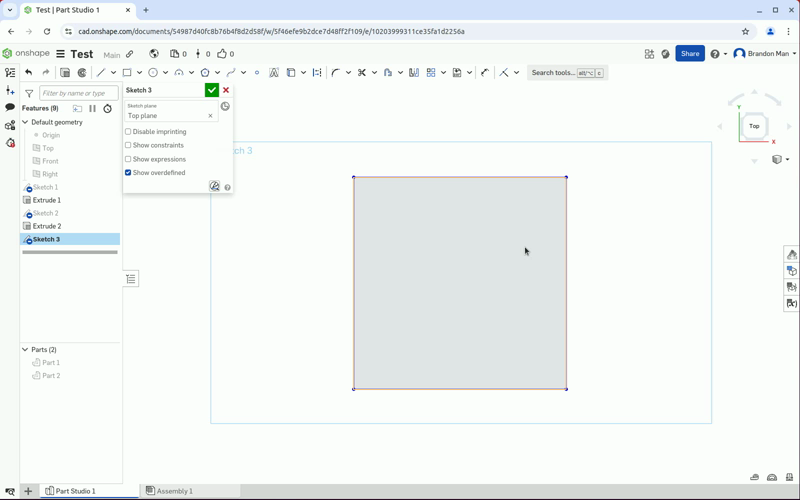
click(525, 246)
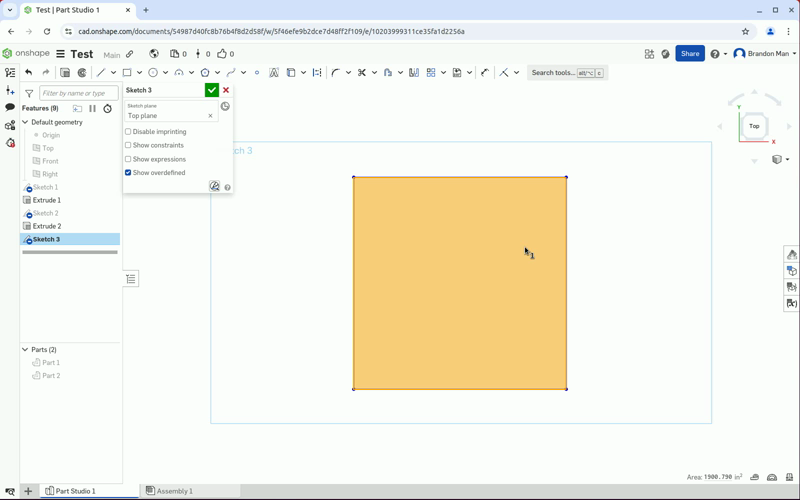
mouse_move(73, 352)
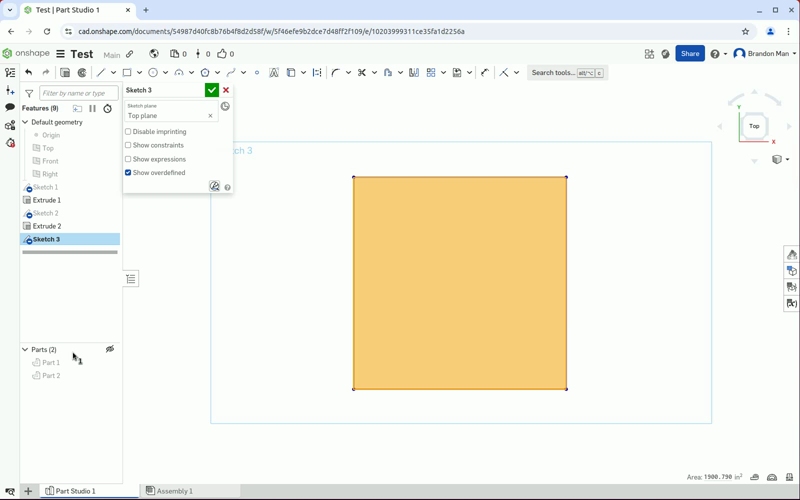
key(shift+y)
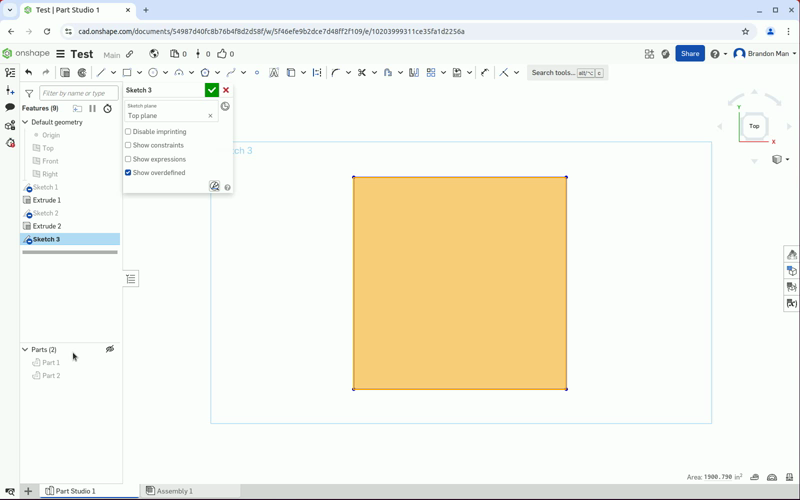
key(shift+e)
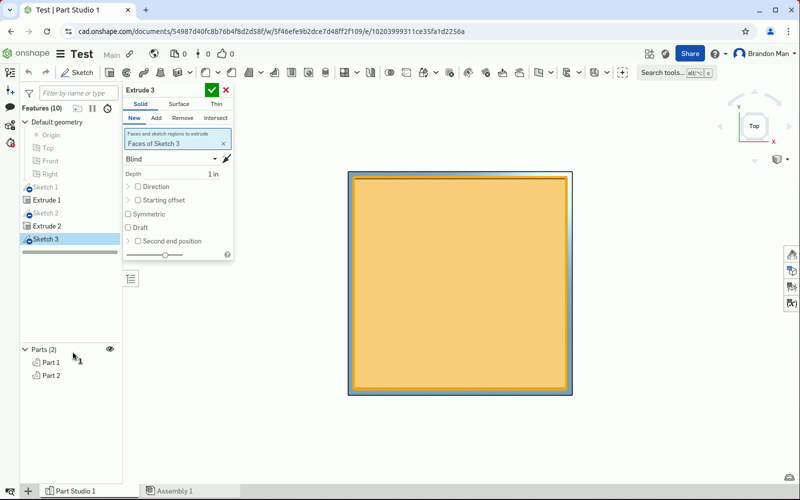
mouse_move(143, 106)
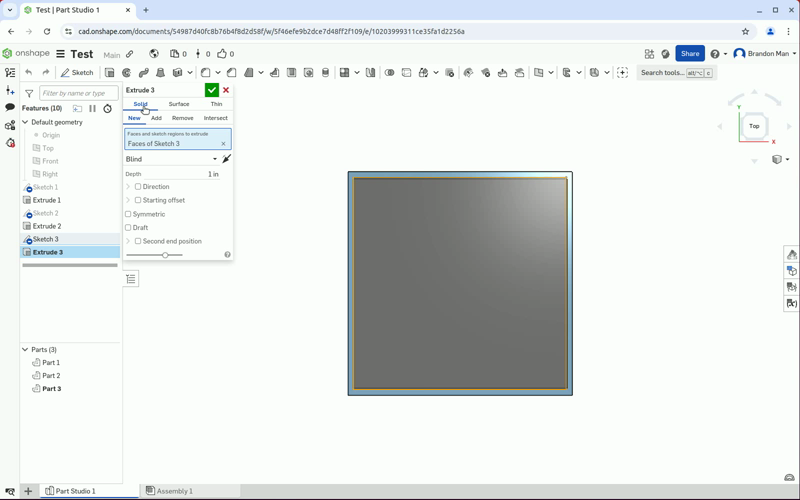
click(143, 106)
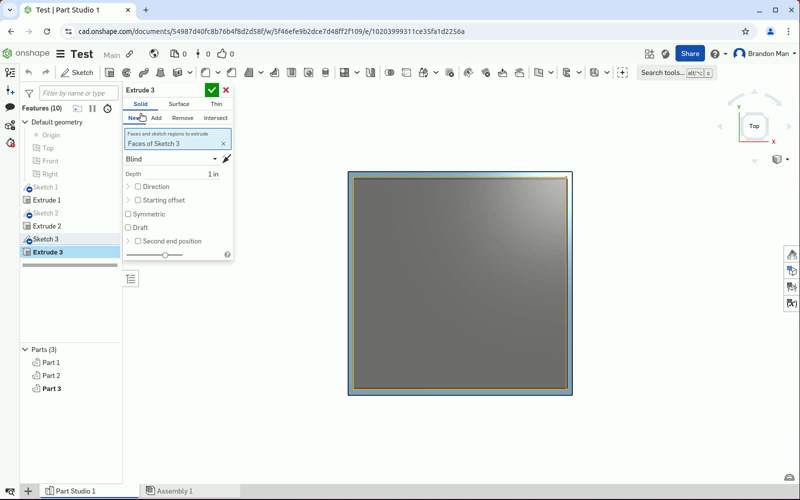
mouse_move(137, 120)
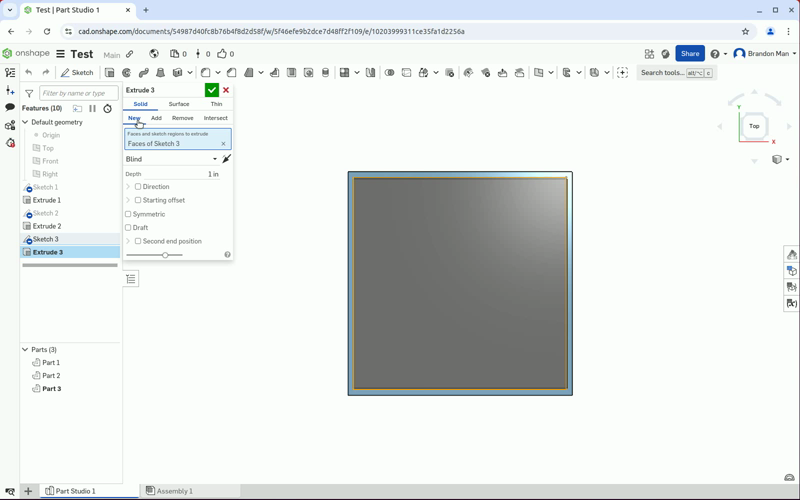
click(137, 120)
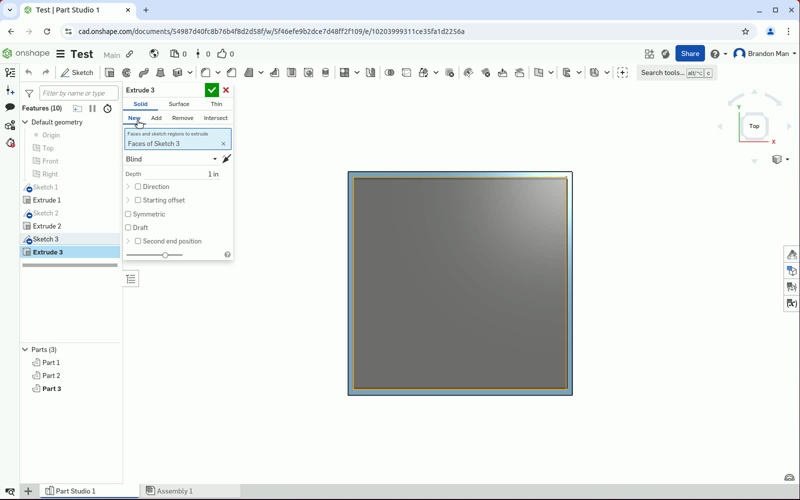
key(tab, 4)
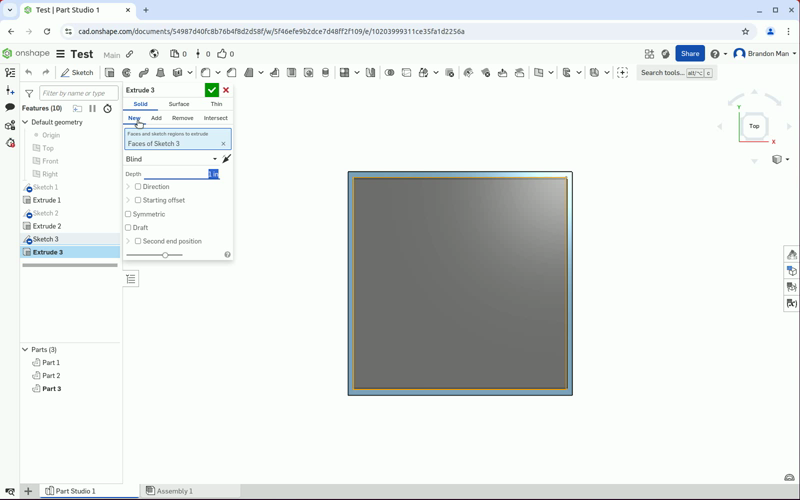
text(1.444)
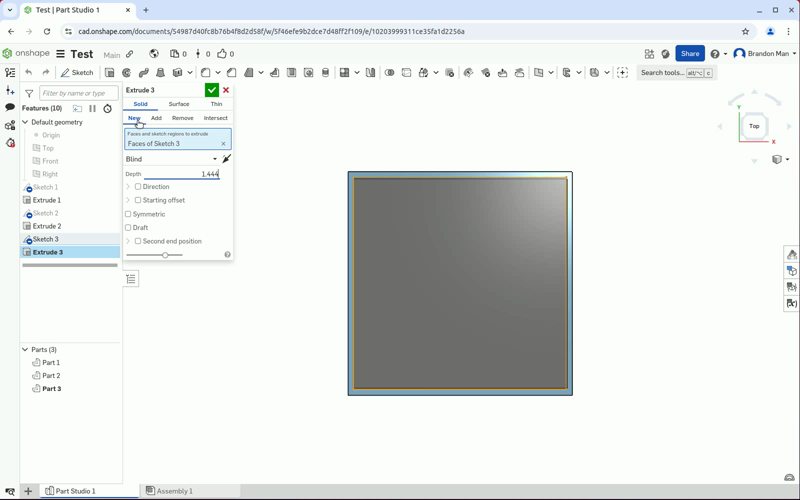
key(enter)
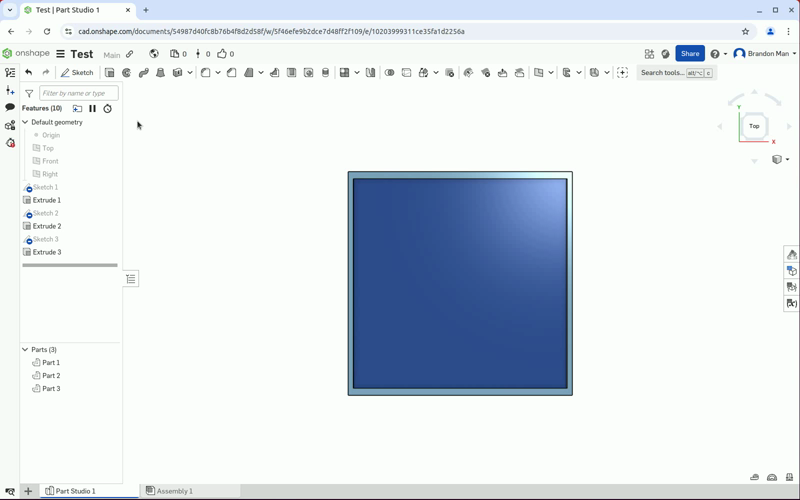
key(shift+h)
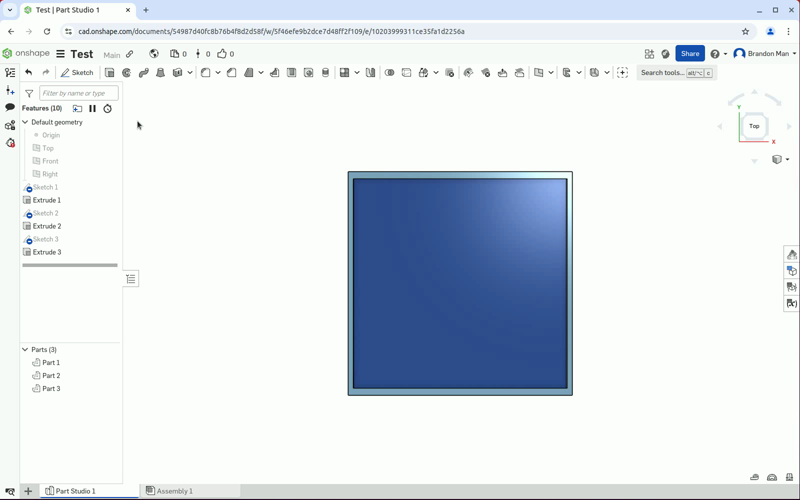
key(shift+h)
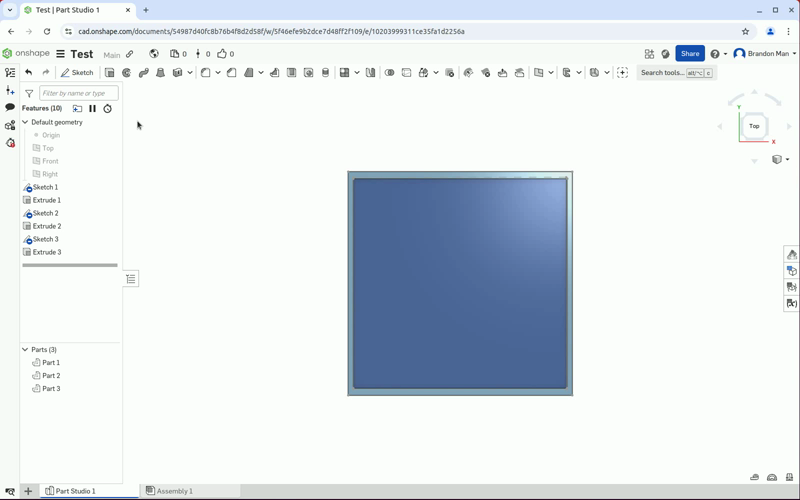
key(shift+7)
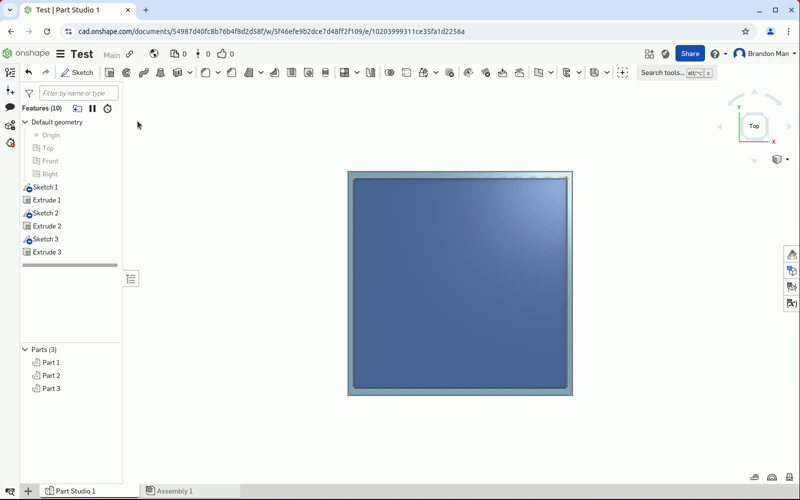
key(up, 3)
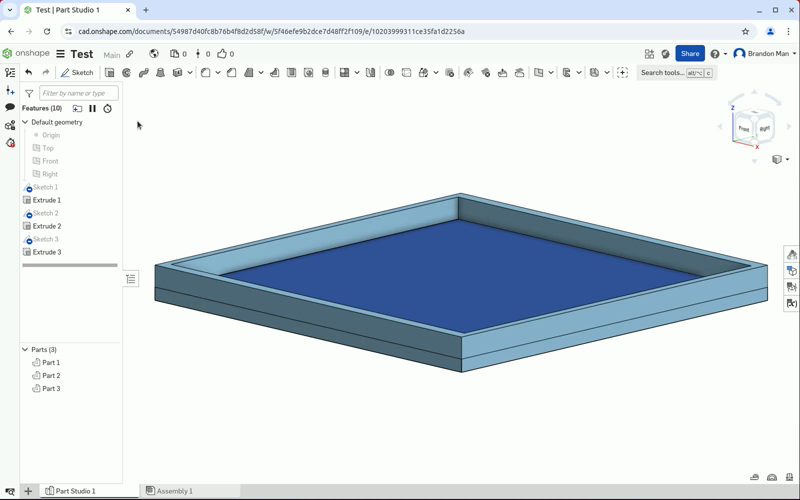
key(left, 3)
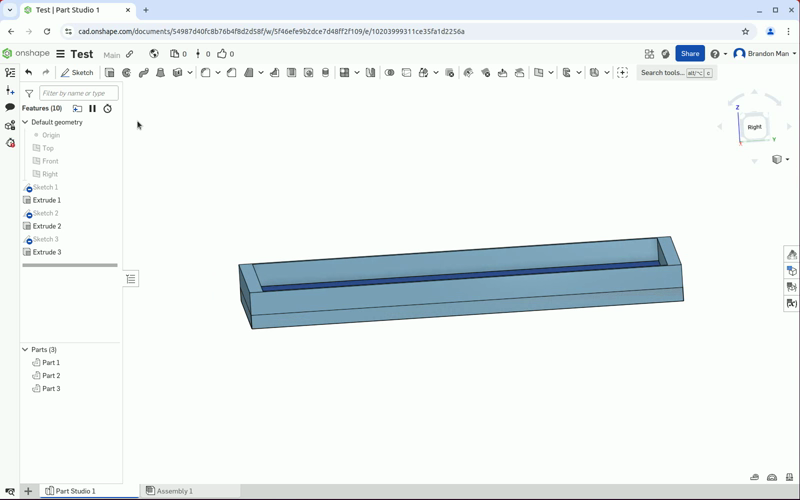
key(right, 3)
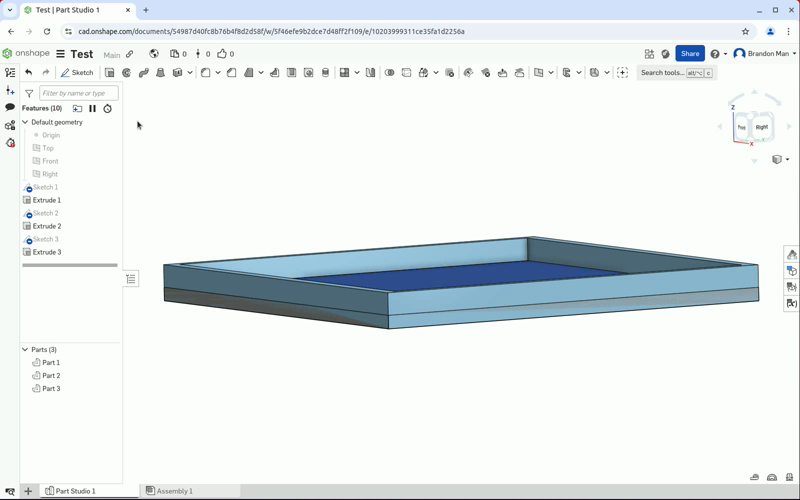
key(down, 3)
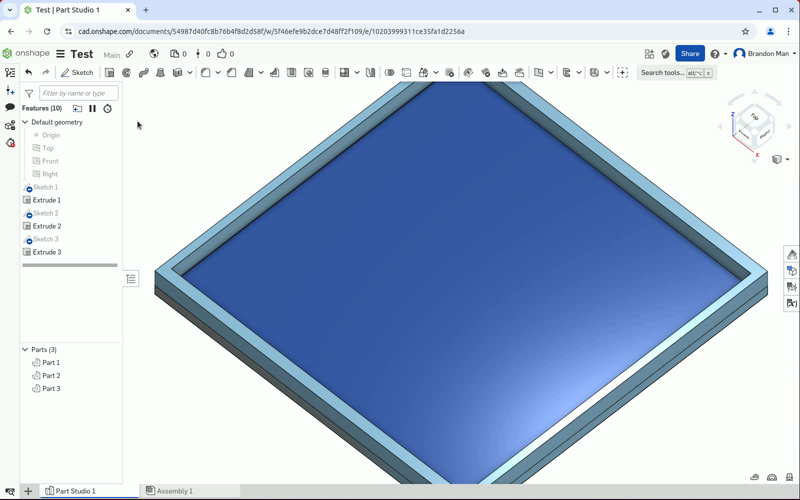
mouse_move(73, 189)
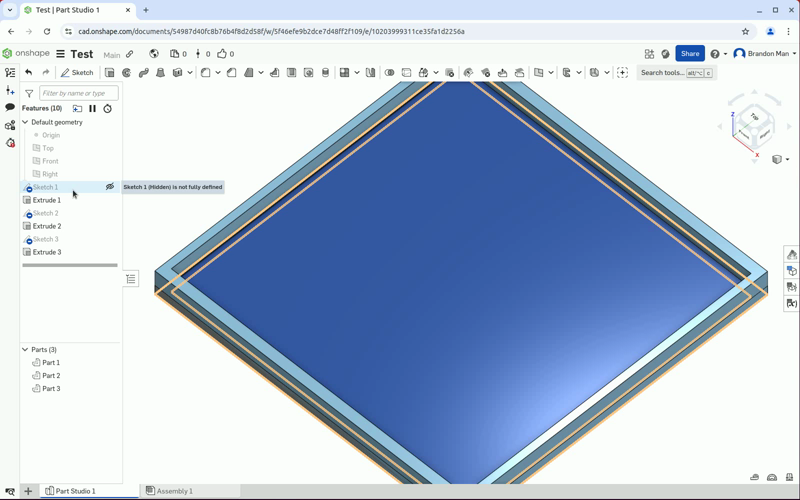
click(73, 189)